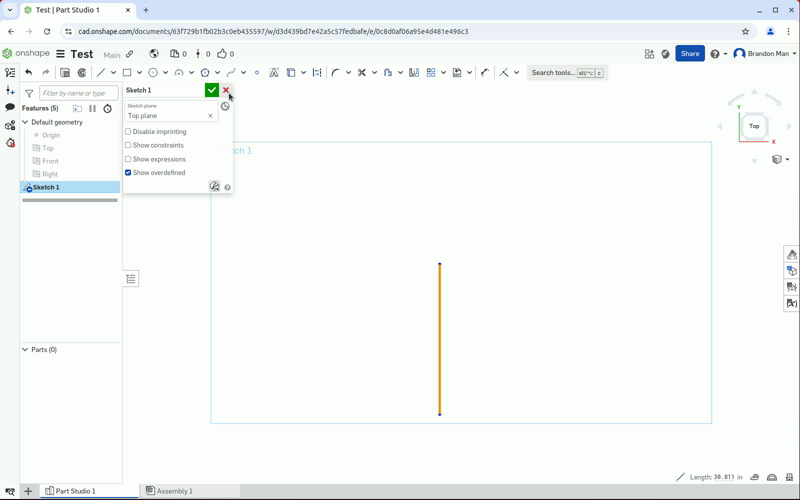
key(shift+h)
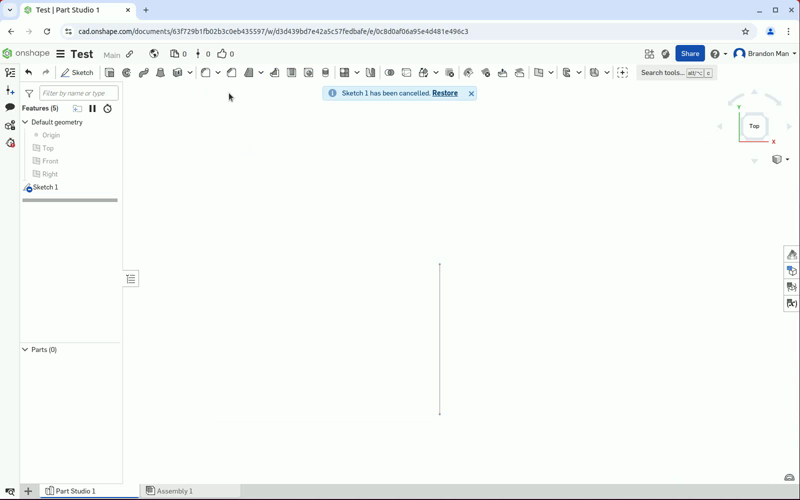
key(shift+s)
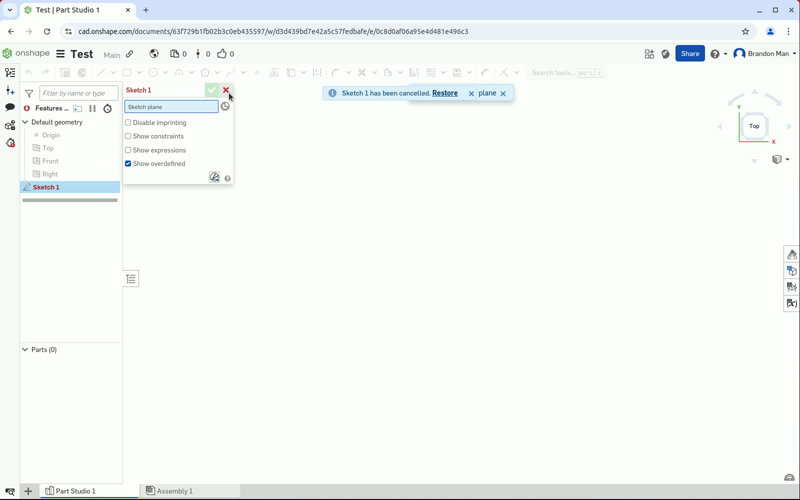
mouse_move(73, 150)
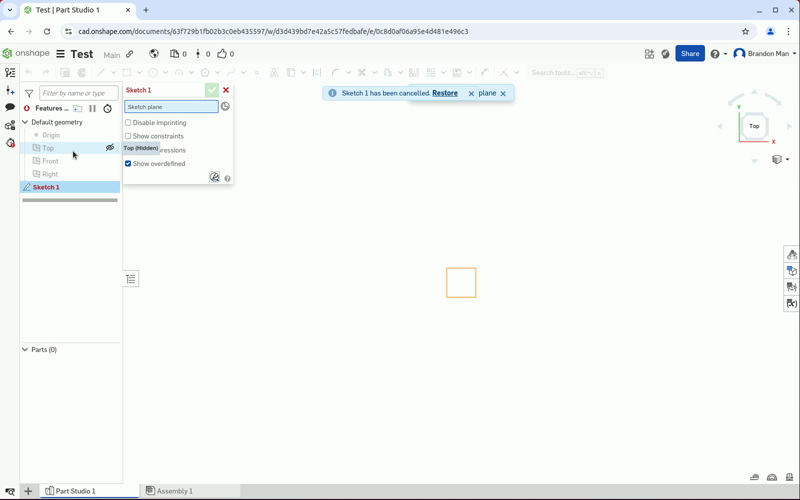
click(73, 150)
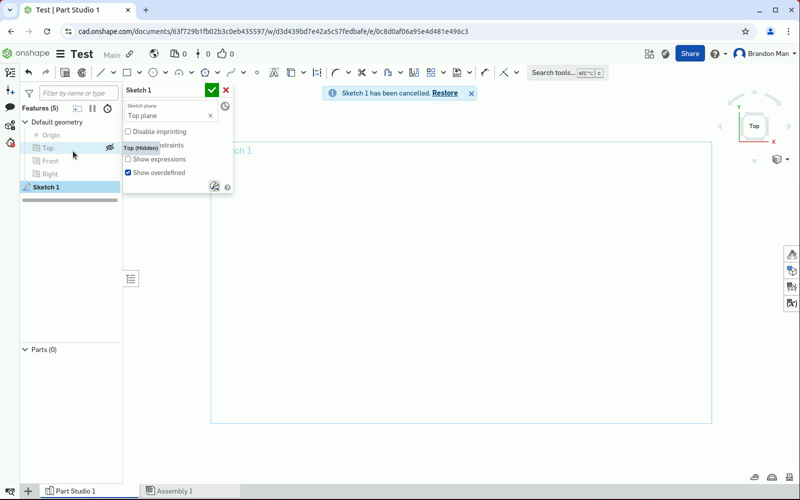
mouse_move(73, 352)
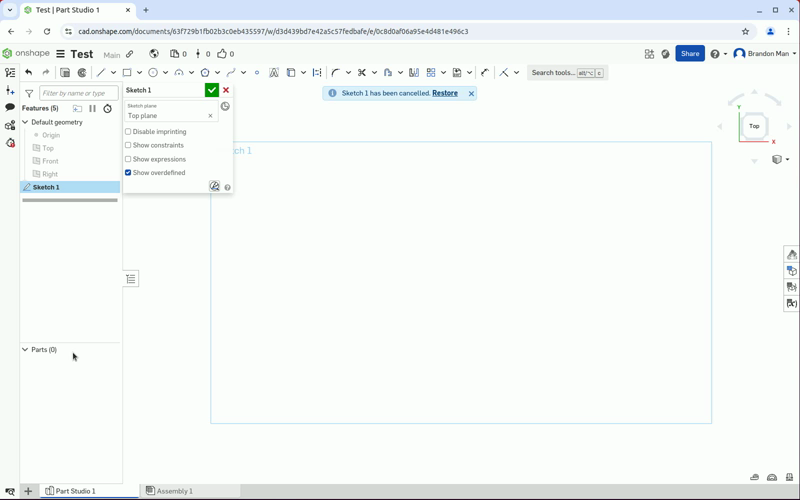
key(y)
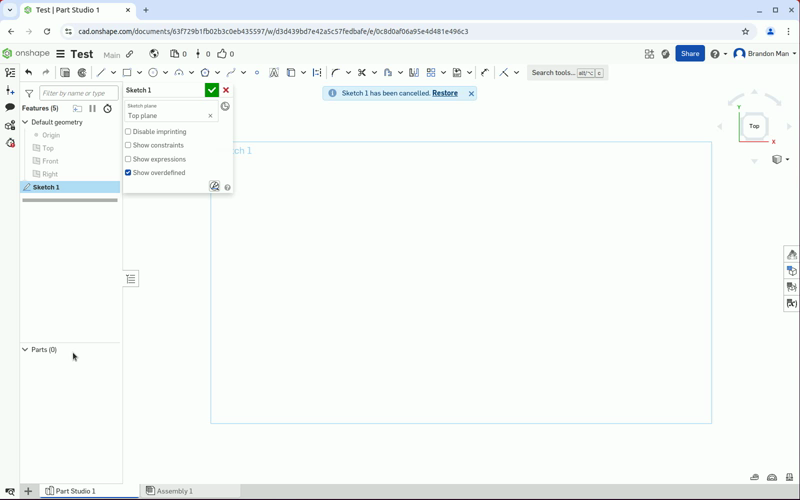
key(l)
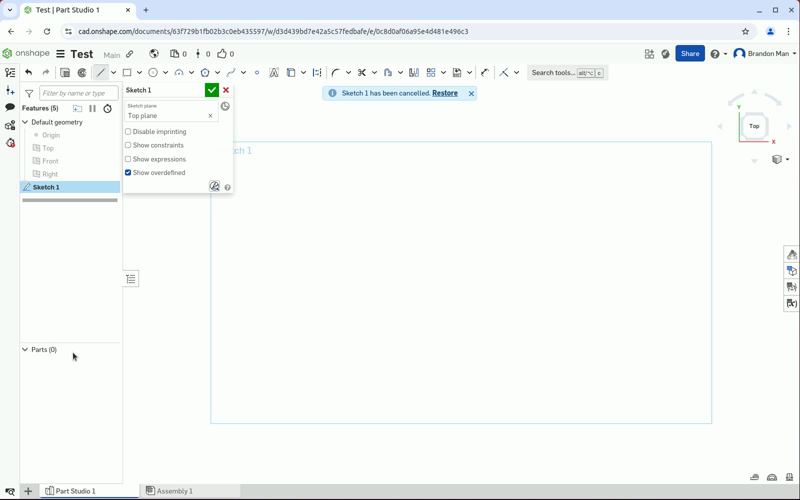
key_down(shift)
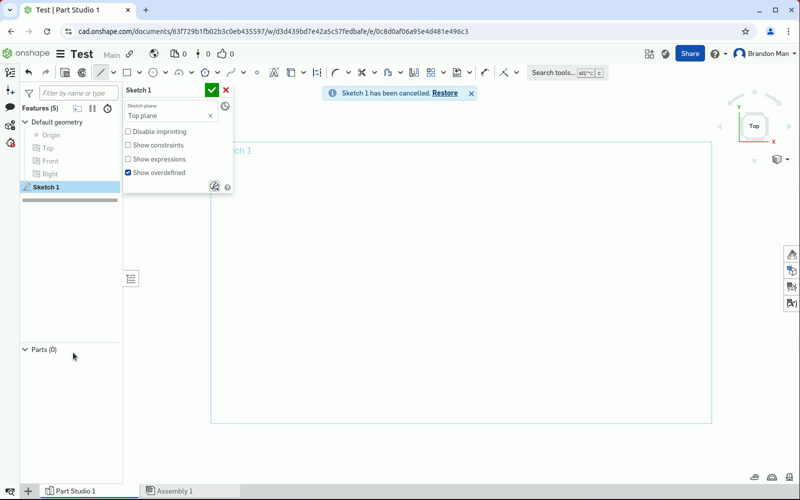
mouse_move(444, 282)
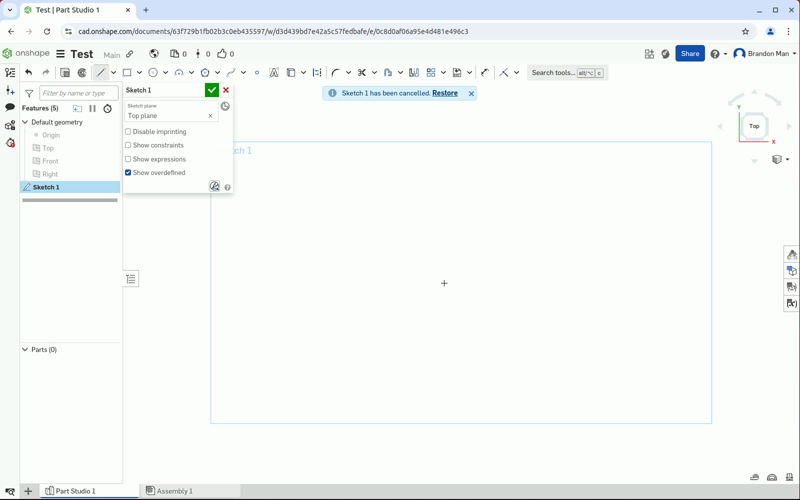
click(444, 282)
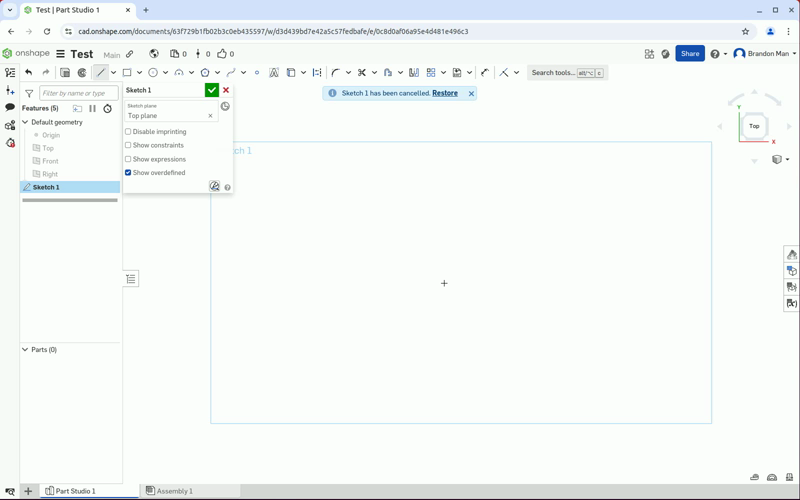
key_up(shift)
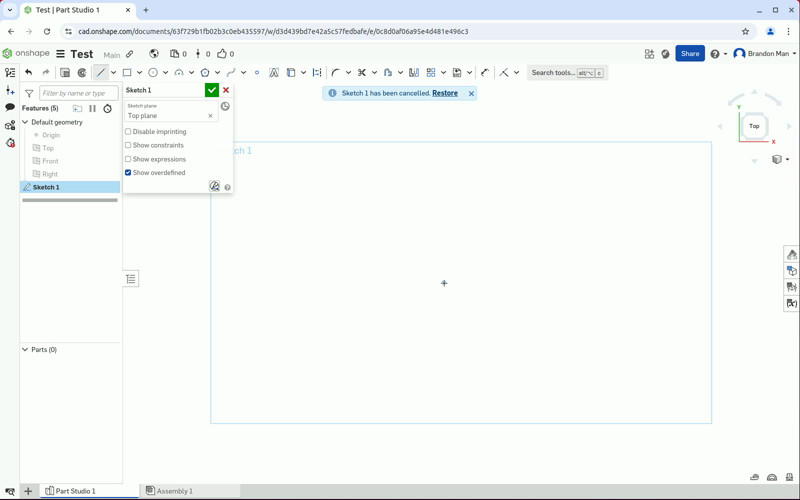
key_down(shift)
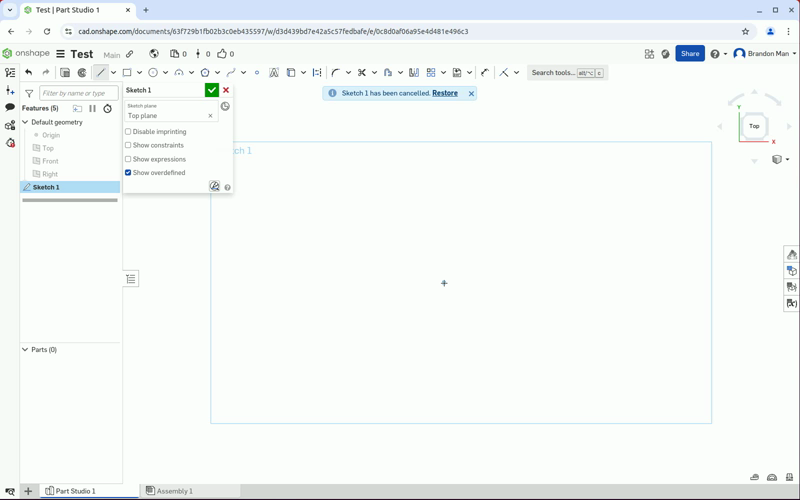
mouse_move(474, 282)
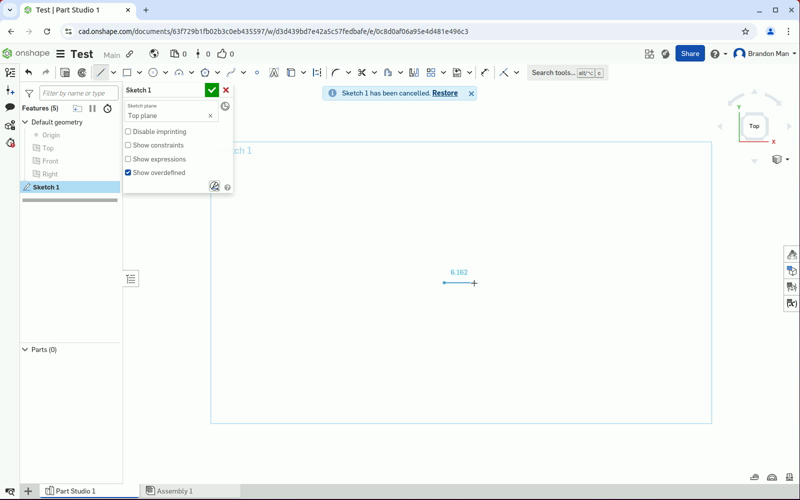
mouse_move(481, 282)
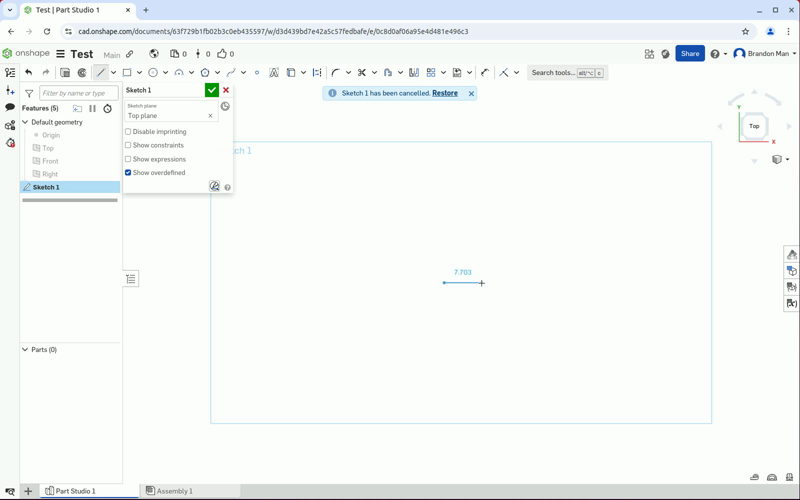
click(481, 282)
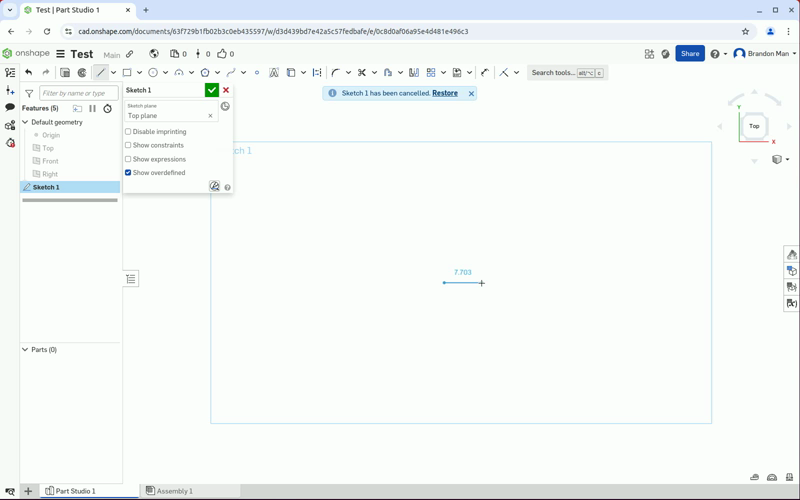
key_up(shift)
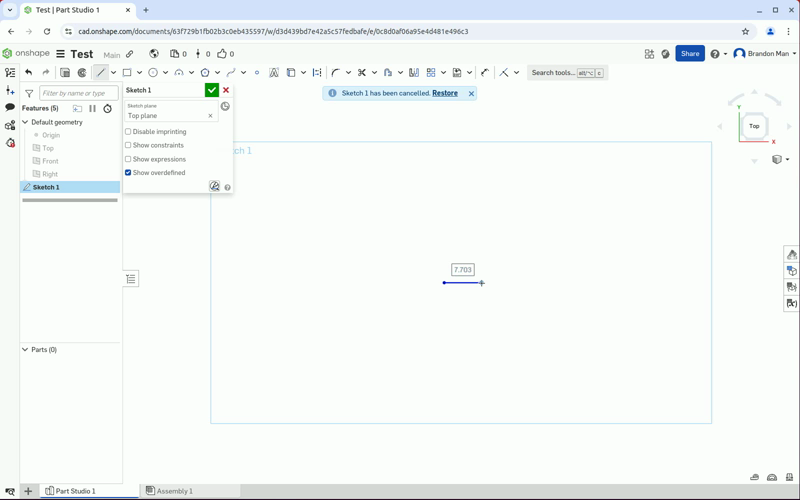
key_down(shift)
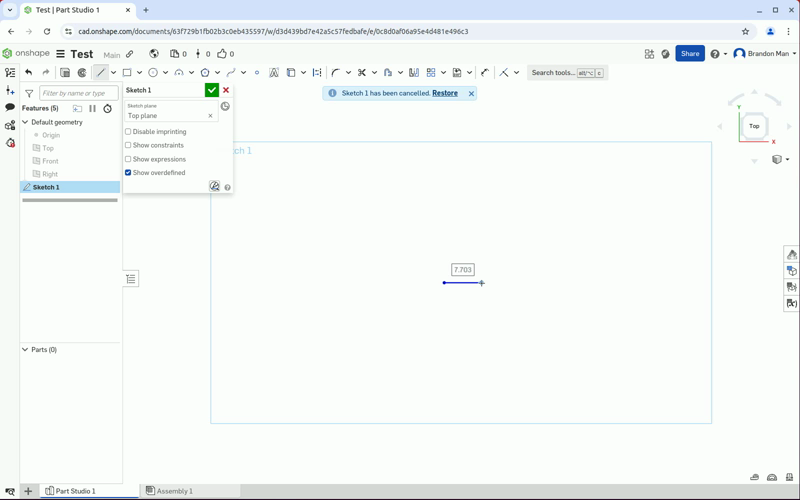
mouse_move(511, 282)
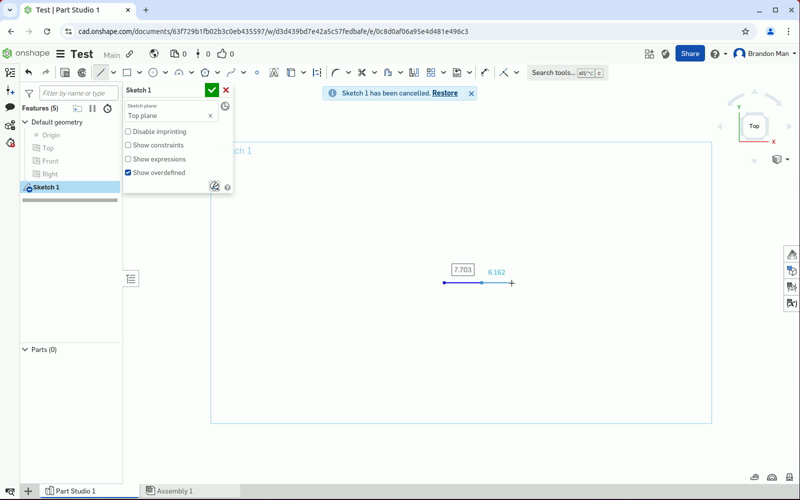
mouse_move(481, 264)
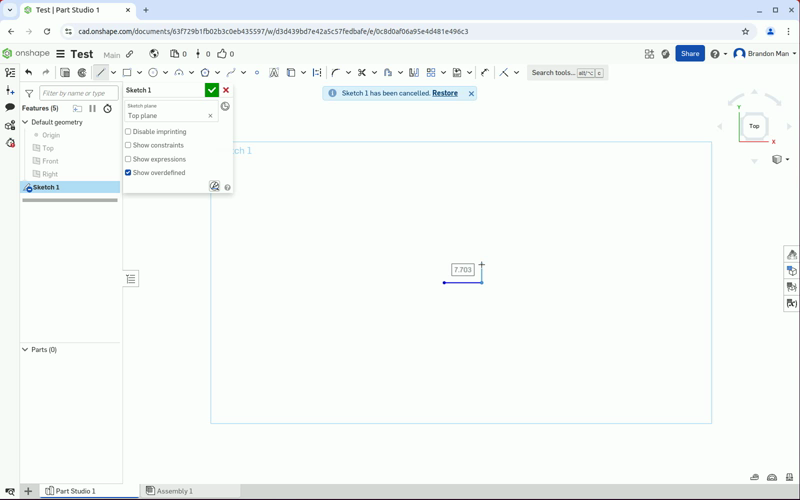
click(481, 264)
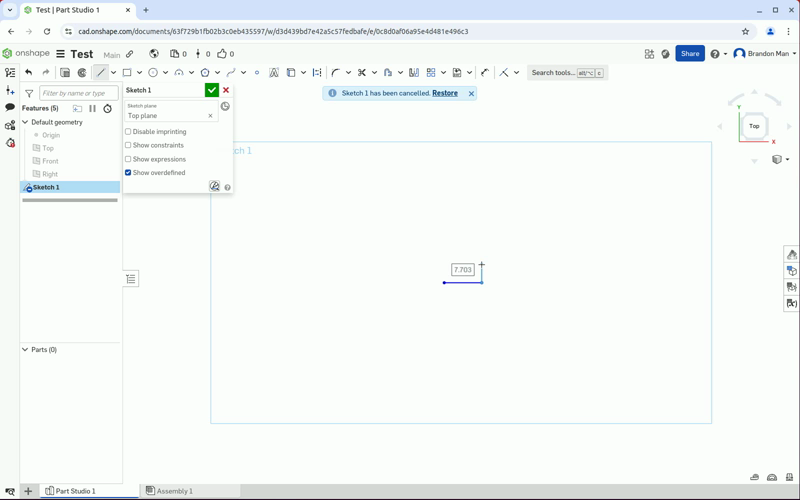
key_up(shift)
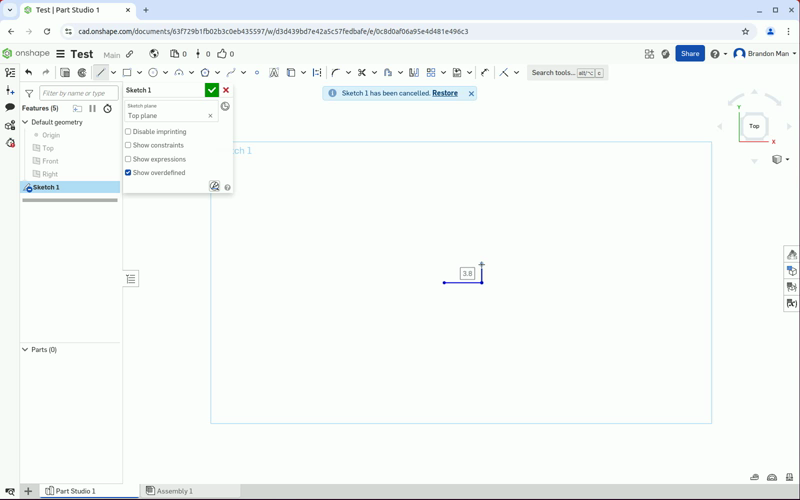
key_down(shift)
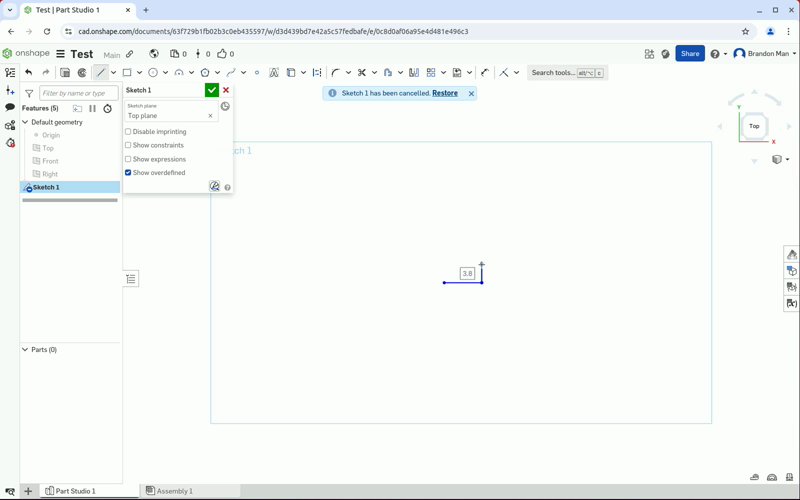
mouse_move(511, 264)
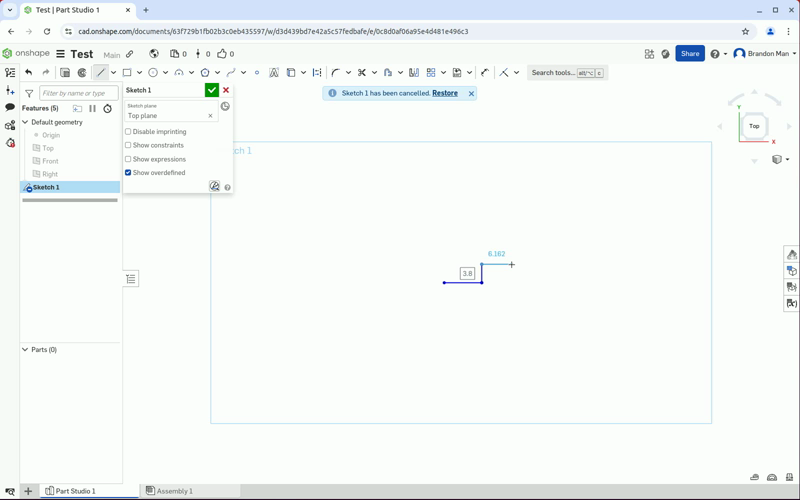
mouse_move(444, 264)
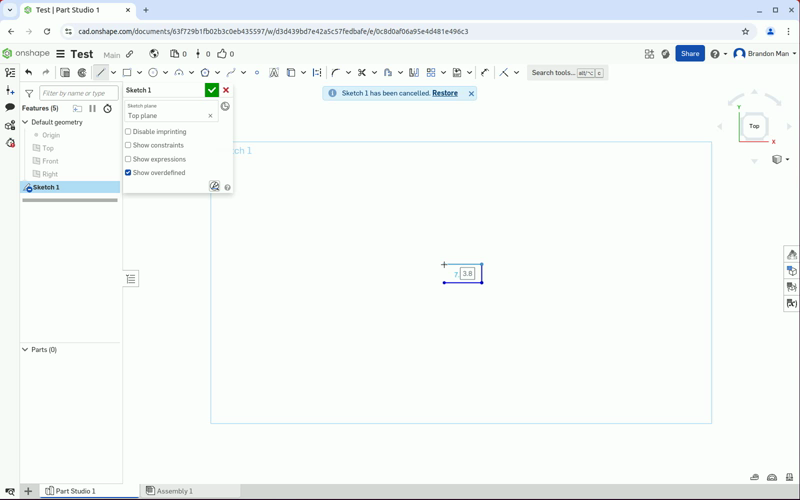
click(444, 264)
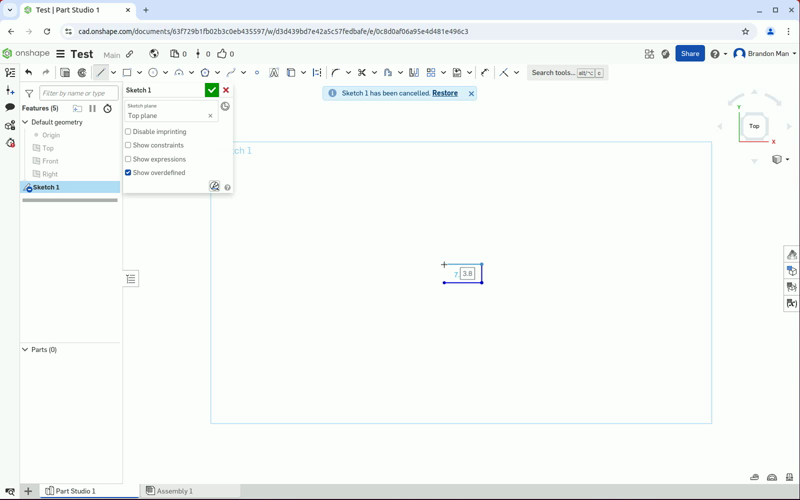
key_up(shift)
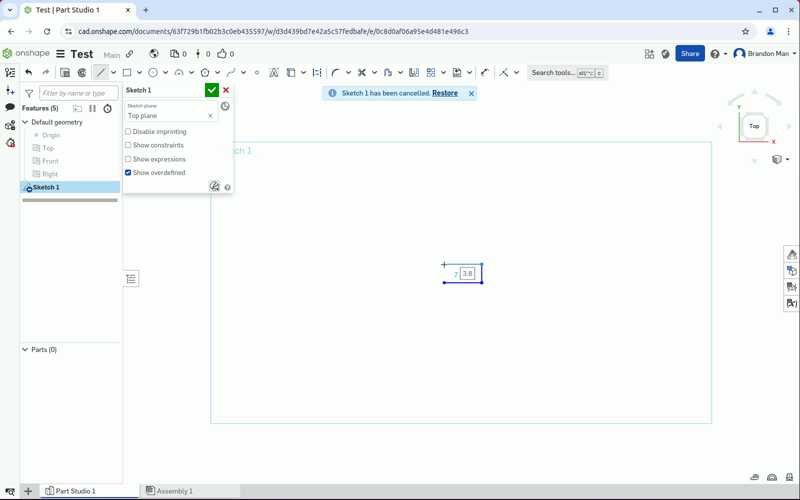
mouse_move(474, 264)
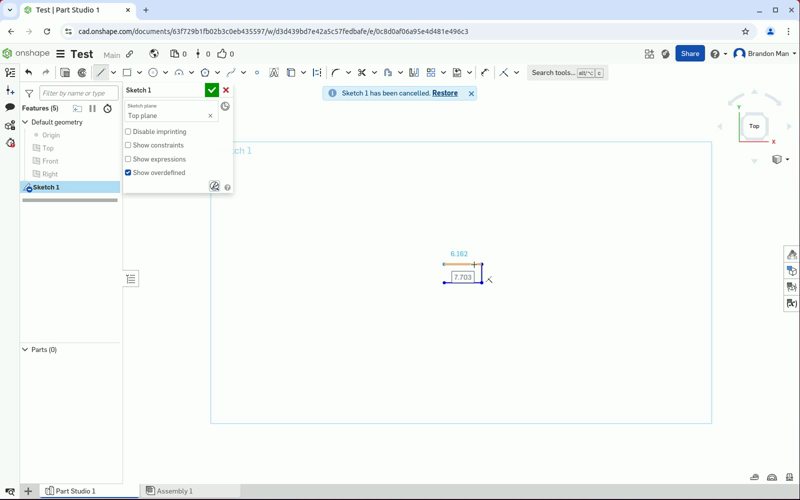
key_down(shift)
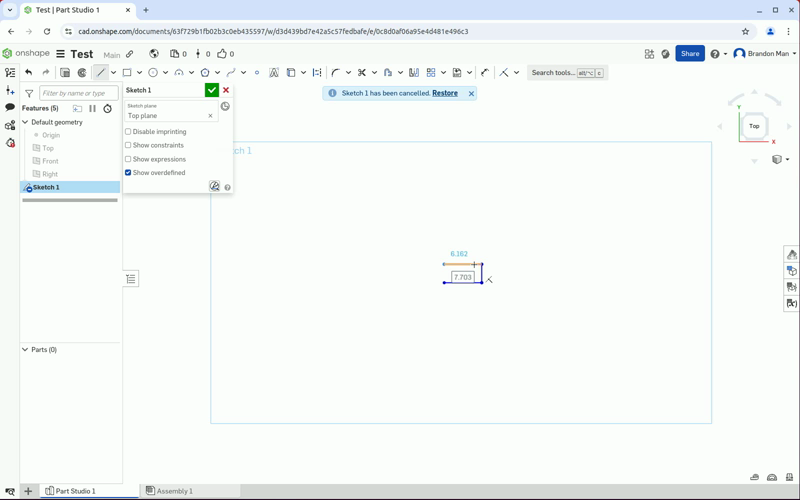
mouse_move(444, 282)
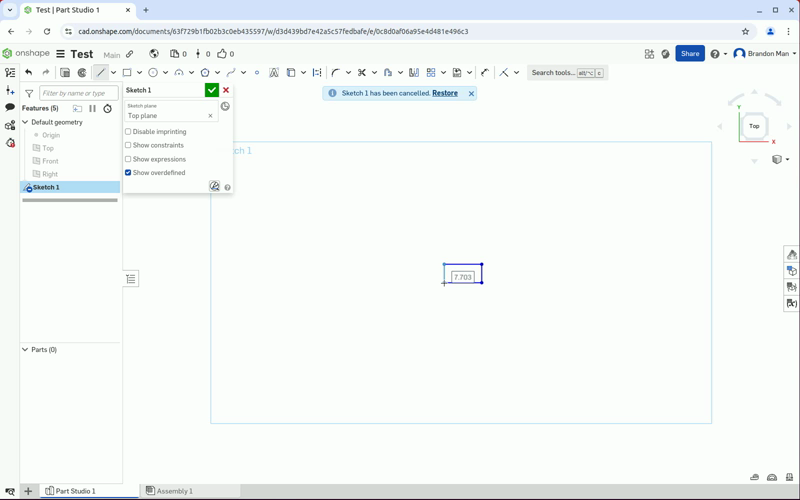
key_up(shift)
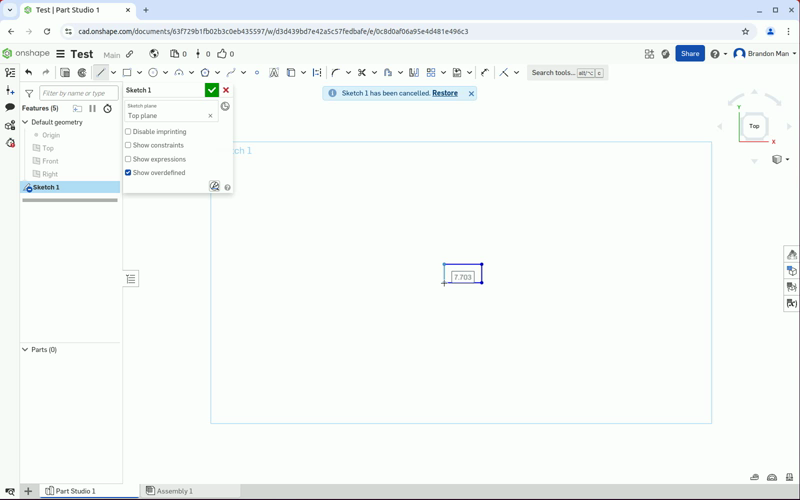
click(444, 282)
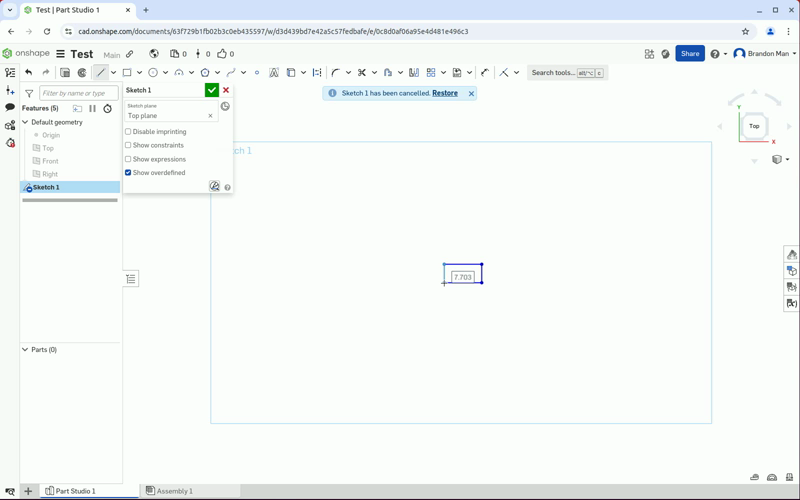
key(esc)
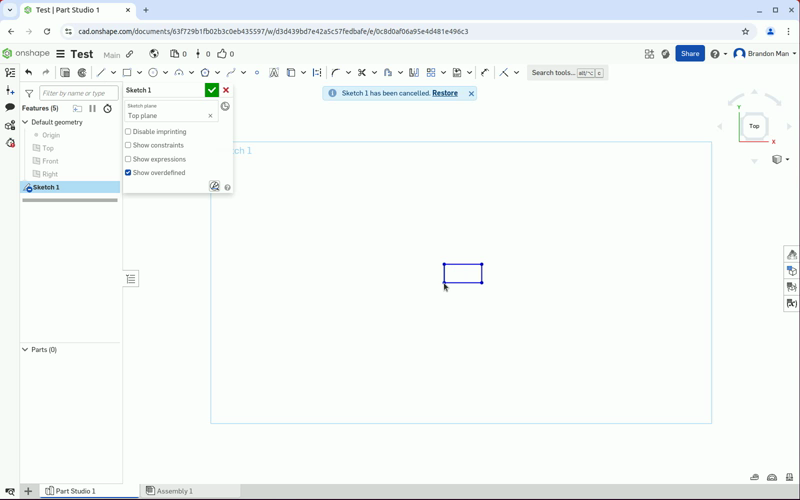
mouse_move(478, 275)
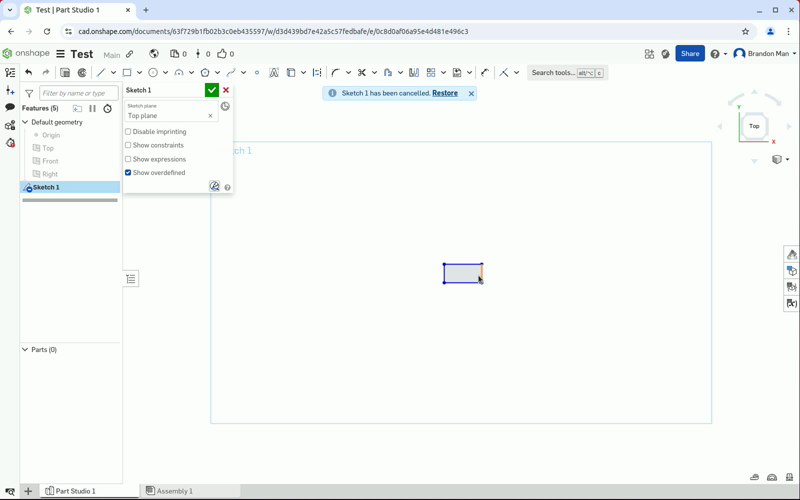
scroll(6)
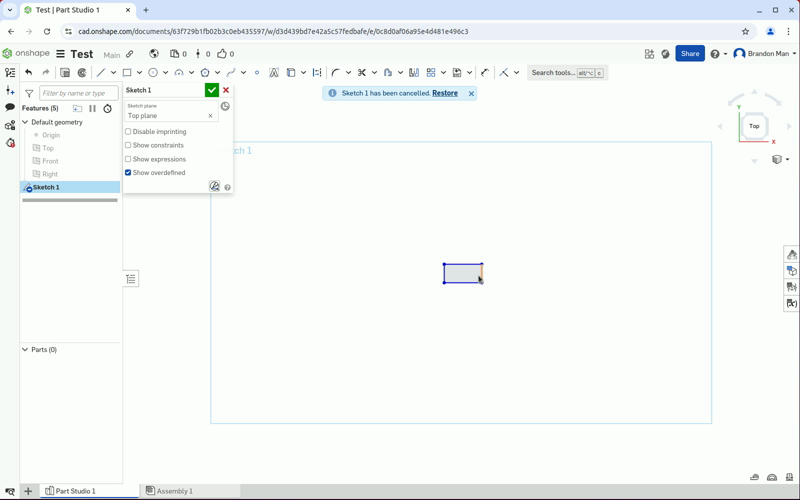
scroll(6)
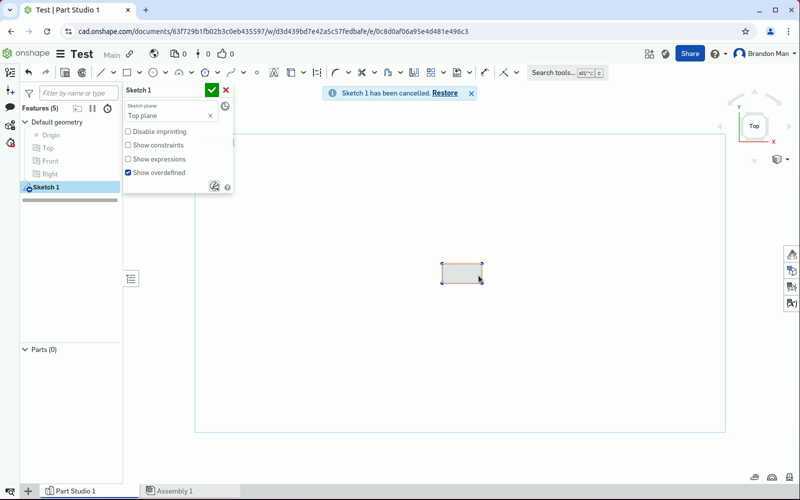
scroll(6)
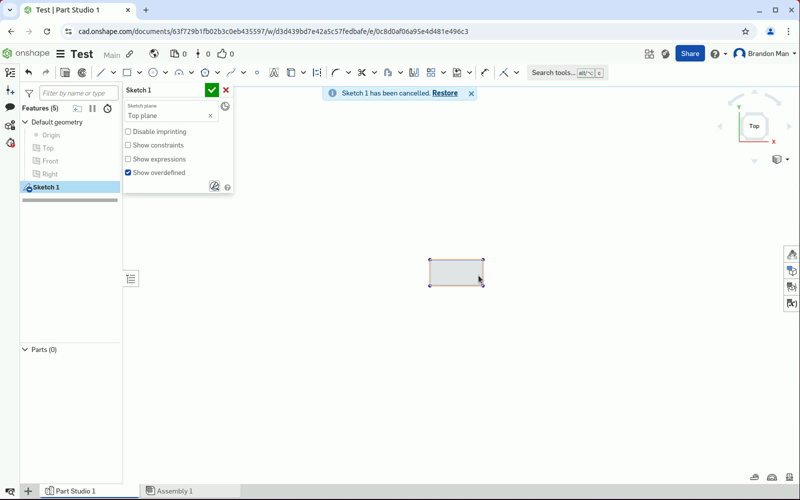
scroll(6)
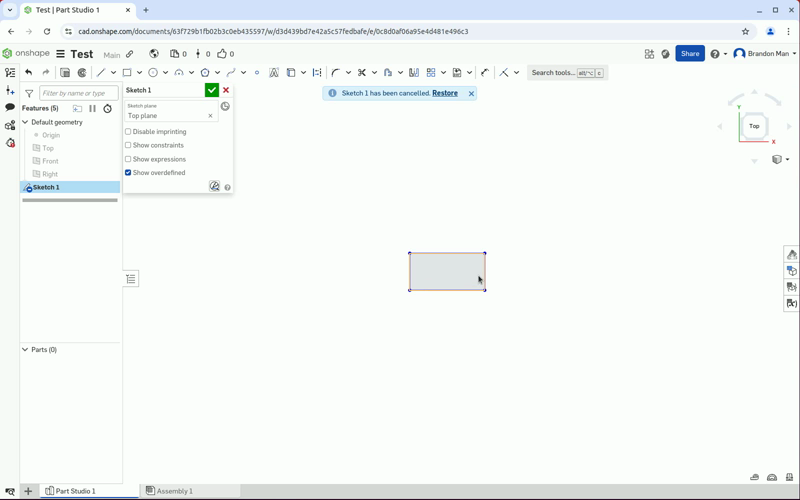
scroll(6)
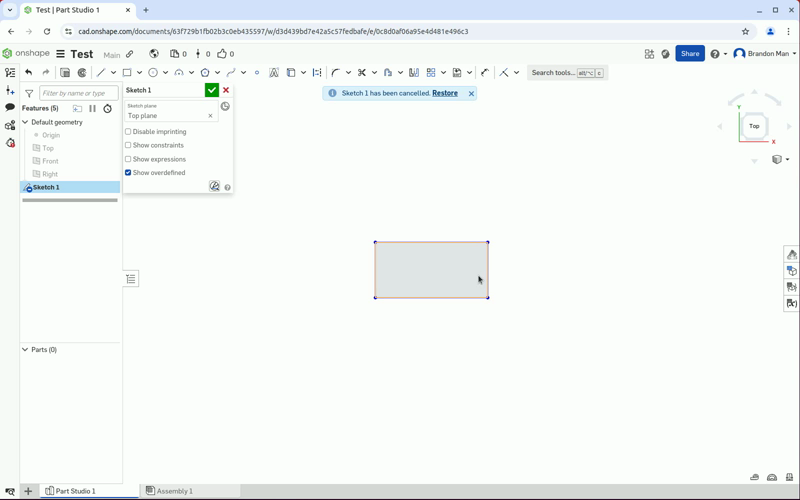
scroll(6)
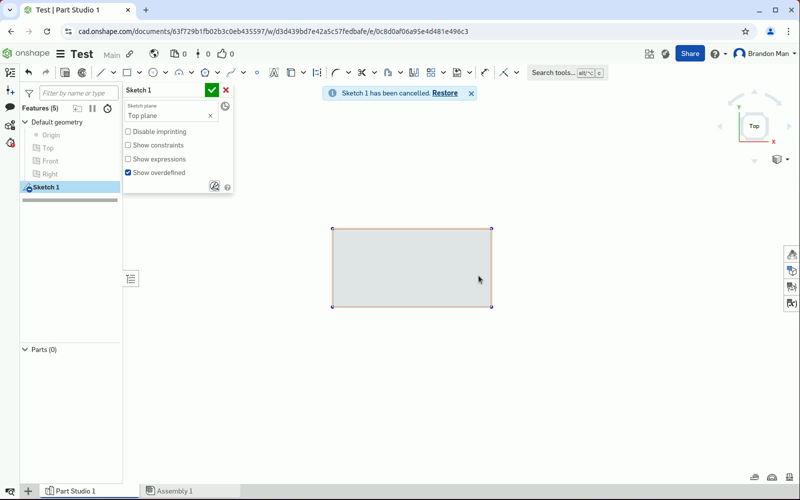
scroll(6)
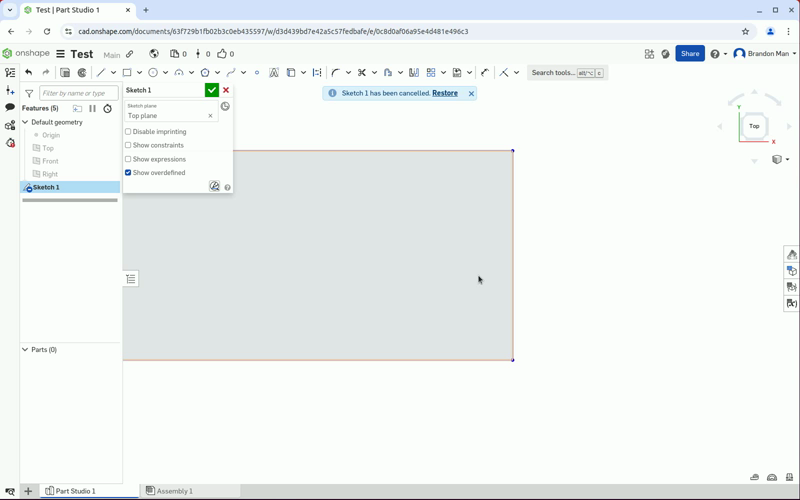
click(478, 275)
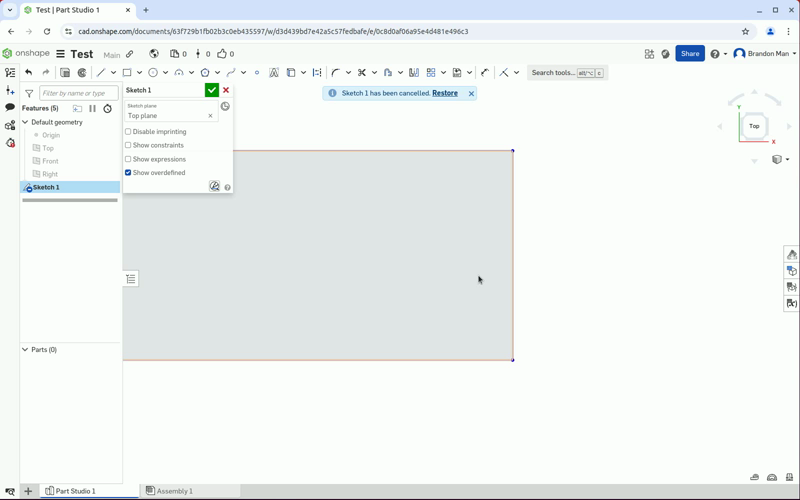
scroll(-6)
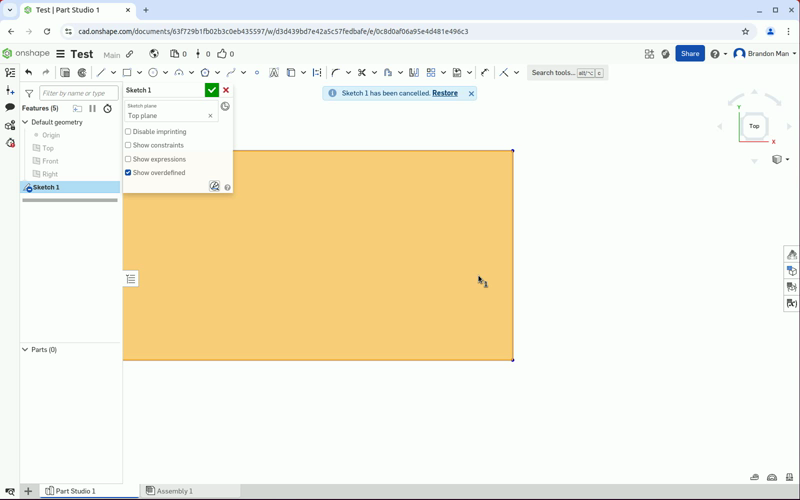
scroll(-6)
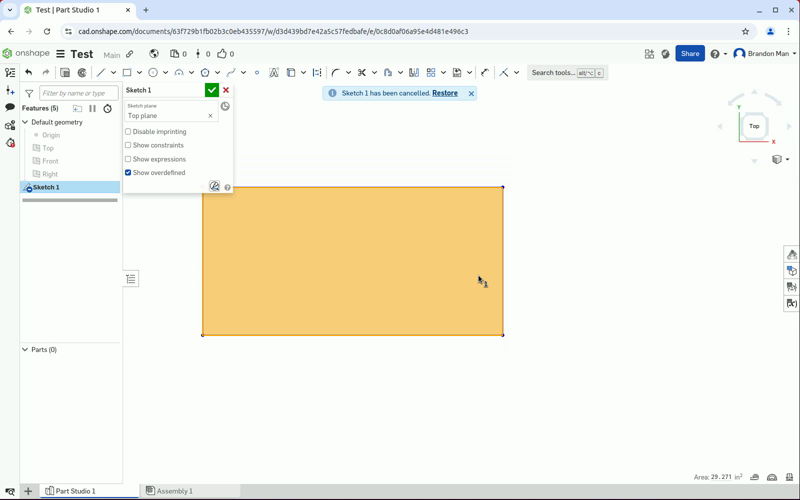
scroll(-6)
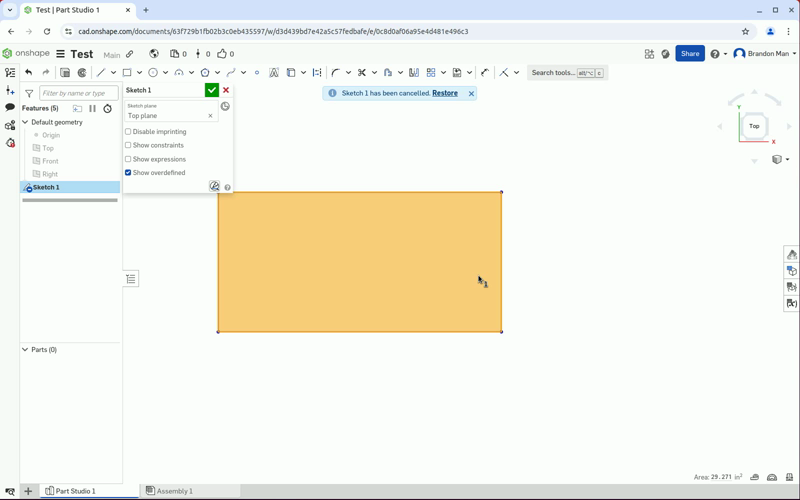
scroll(-6)
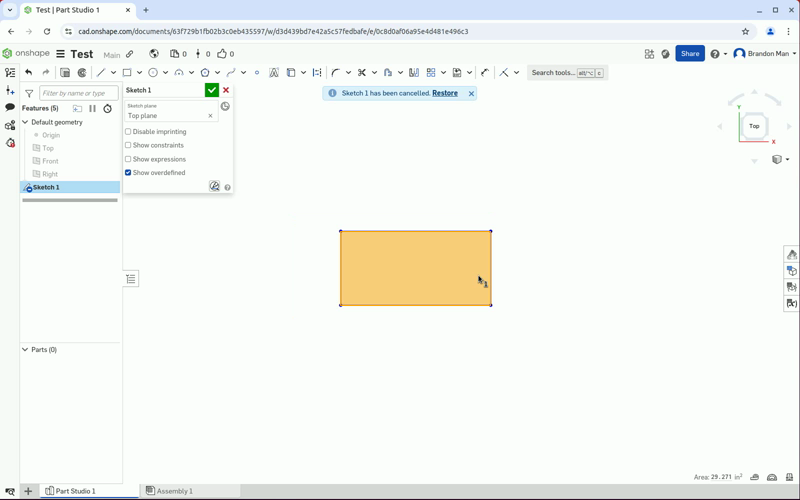
scroll(-6)
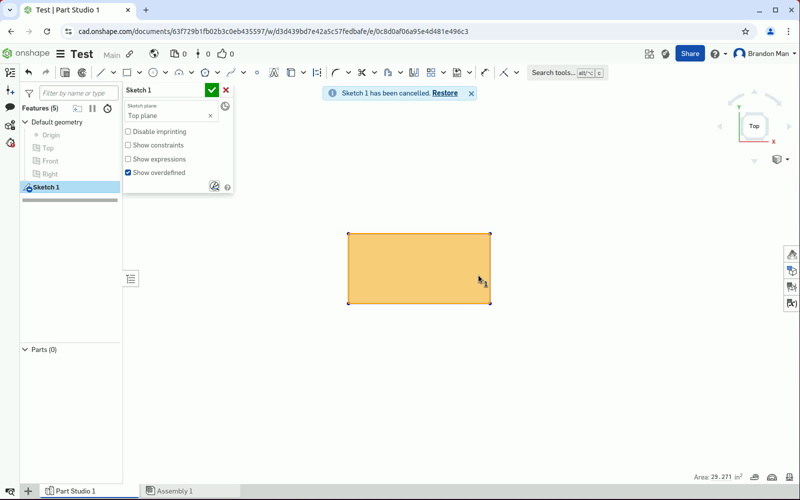
scroll(-6)
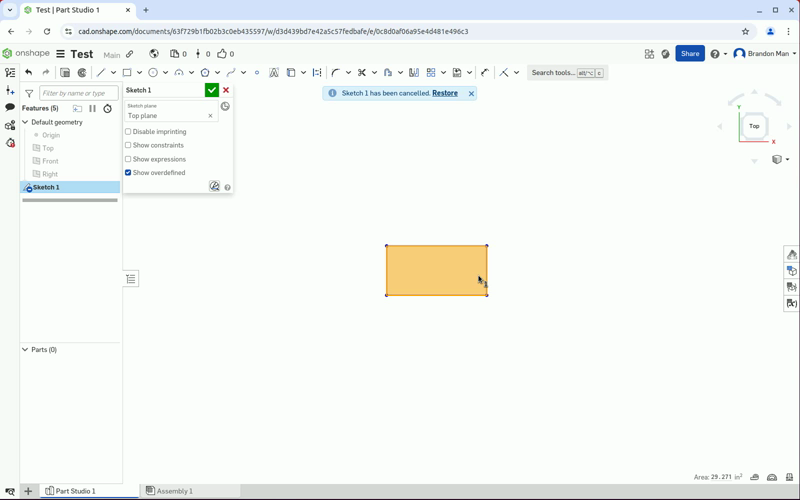
scroll(-6)
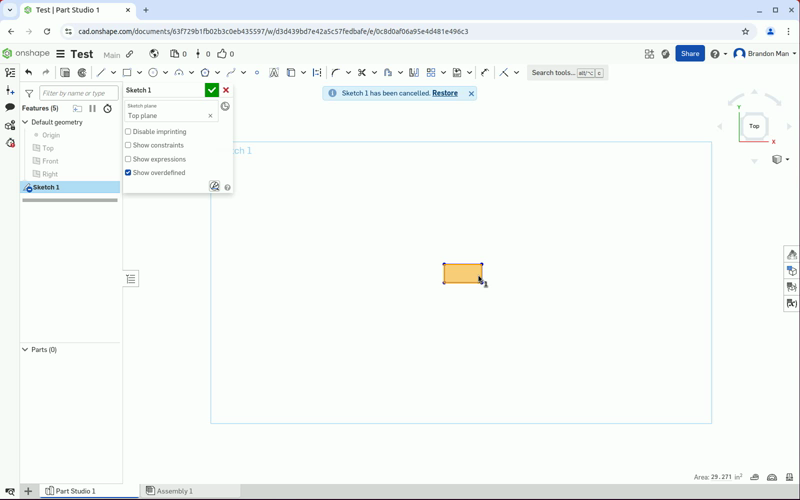
mouse_move(73, 352)
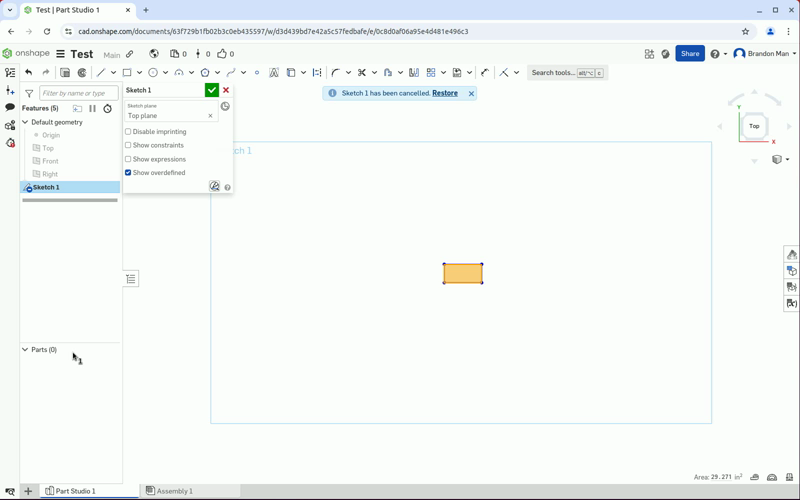
key(shift+y)
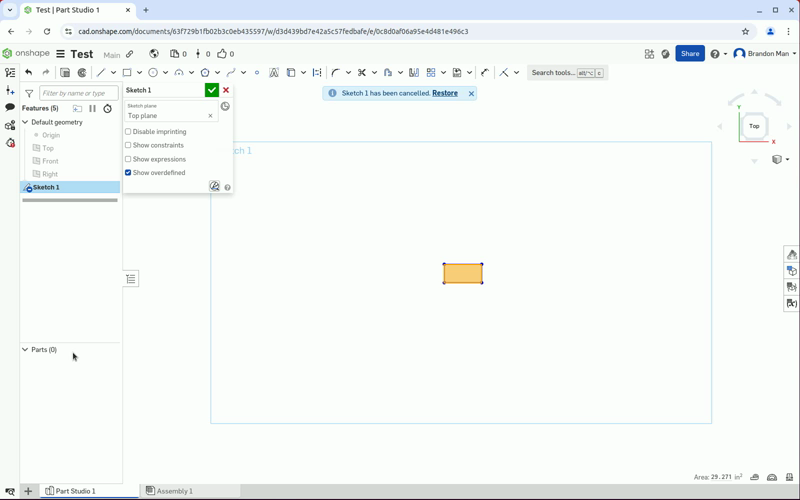
key(shift+e)
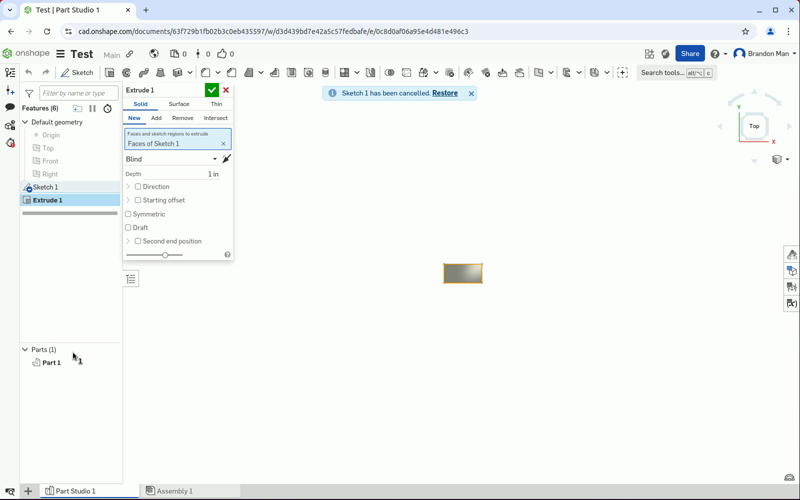
mouse_move(143, 106)
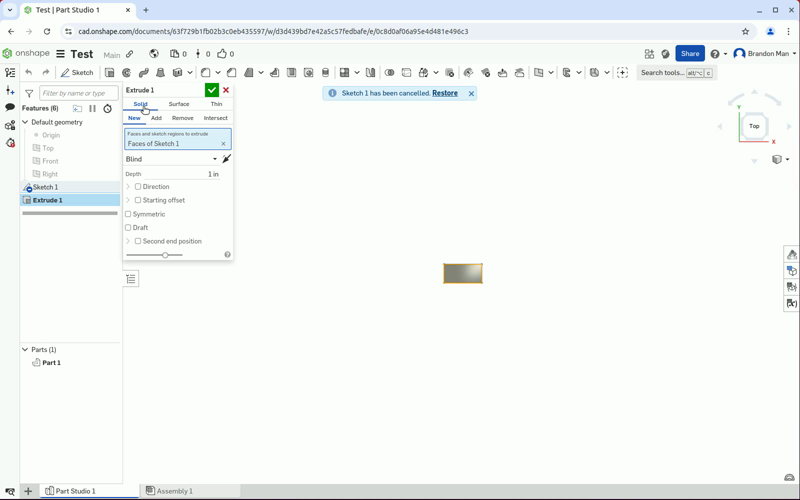
click(143, 106)
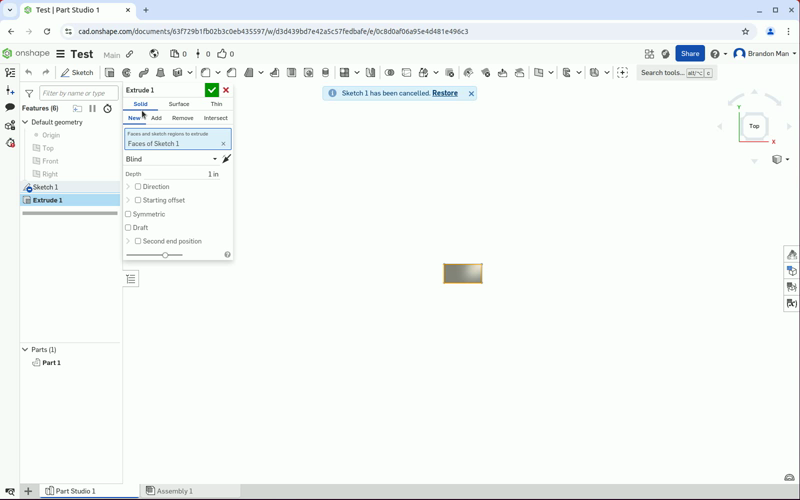
mouse_move(137, 120)
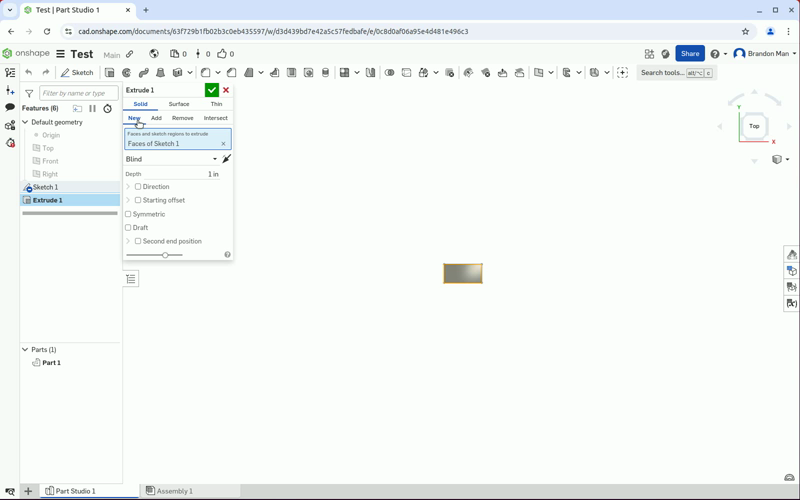
click(137, 120)
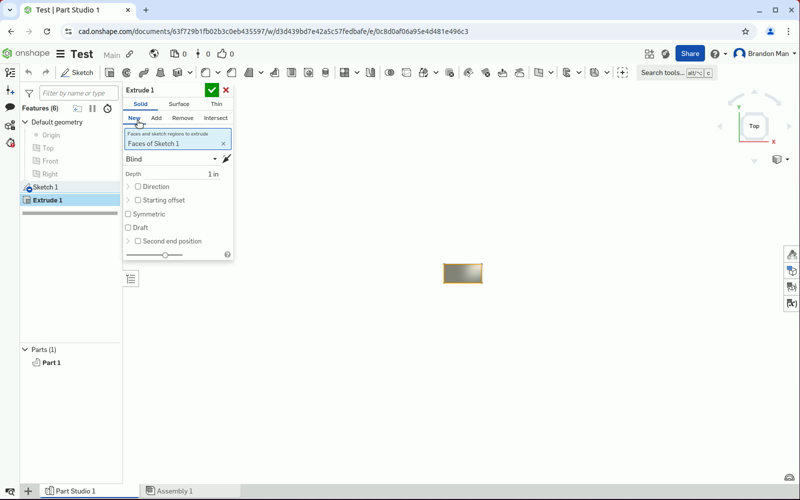
key(tab, 4)
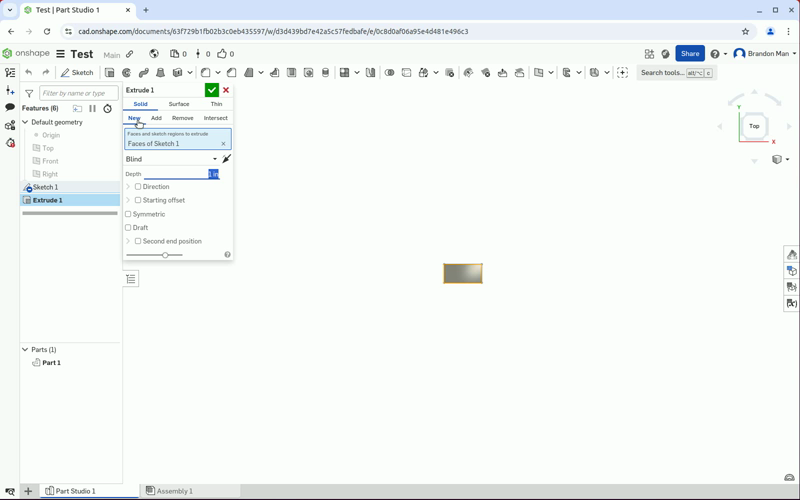
text(3.851)
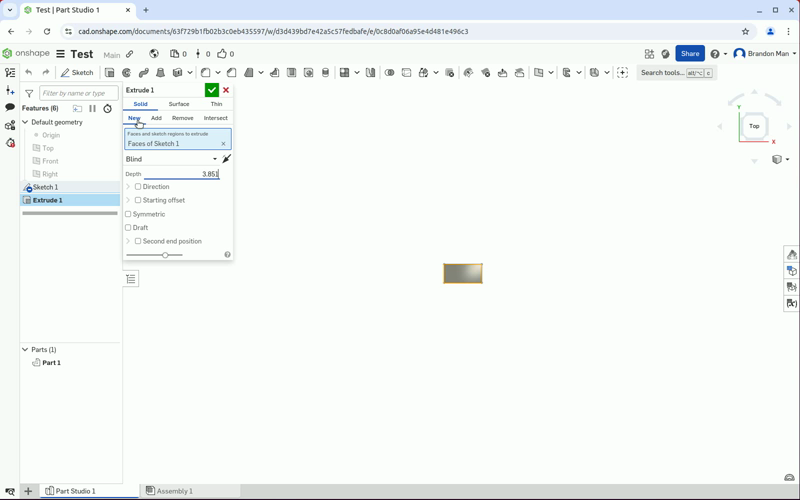
key(enter)
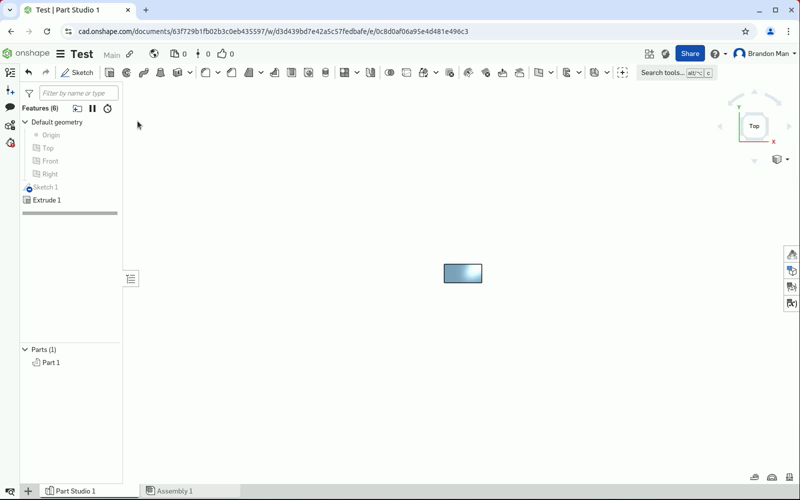
key(shift+h)
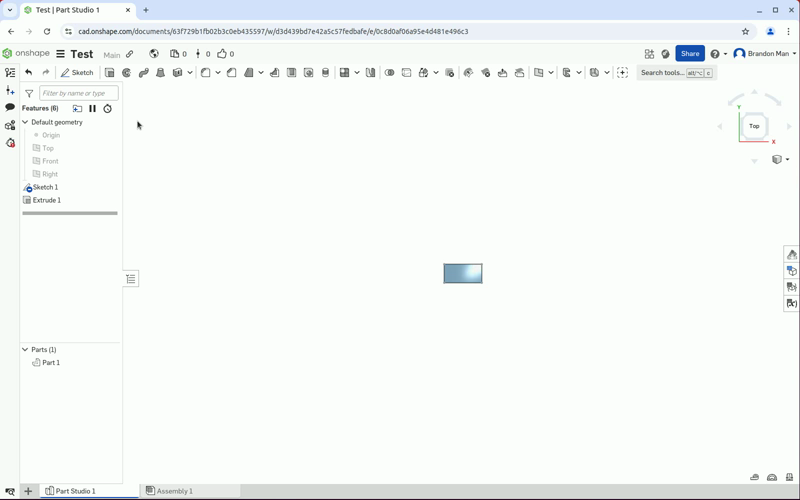
key(shift+h)
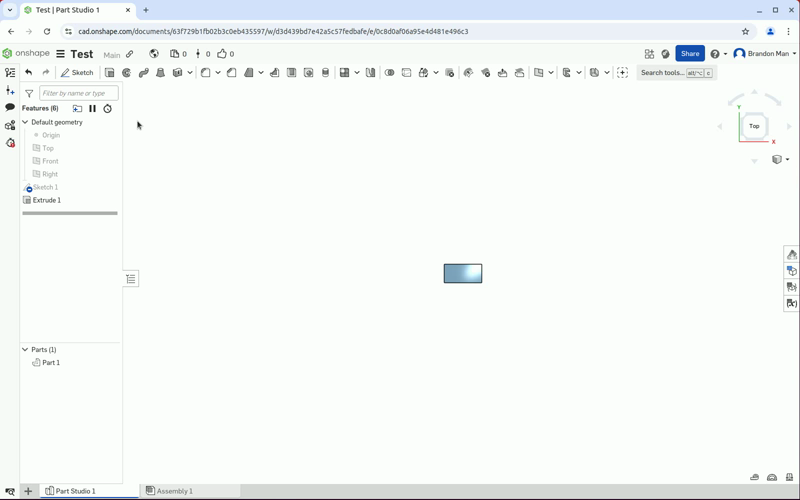
mouse_move(73, 189)
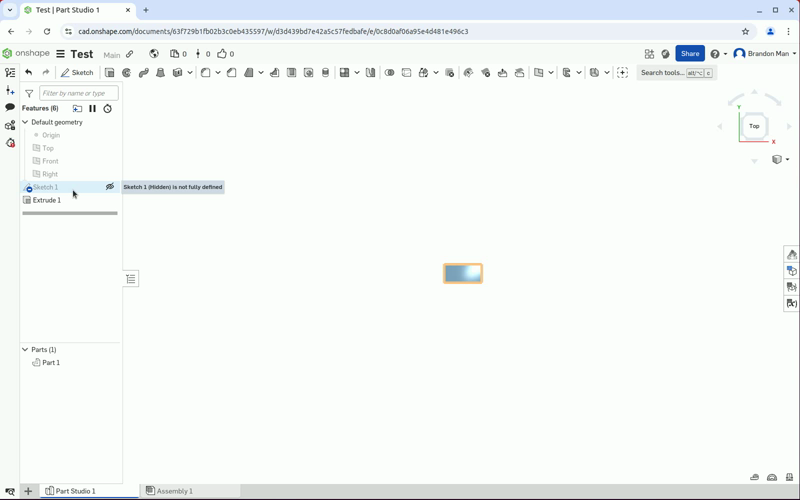
click(73, 189)
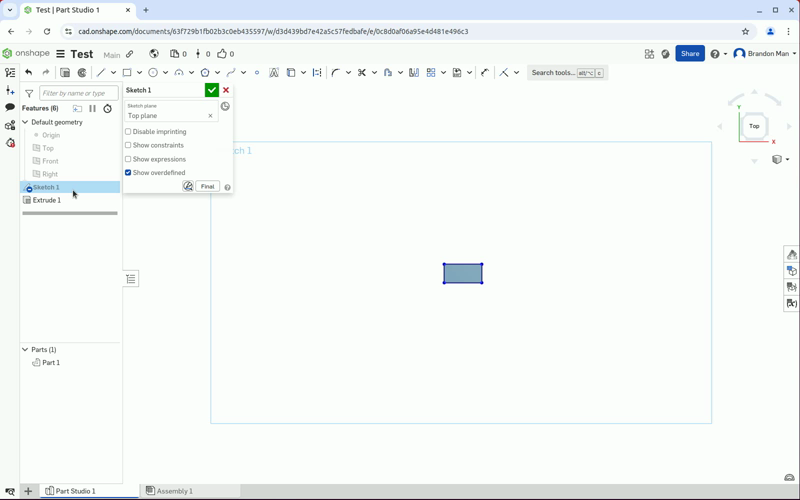
mouse_move(229, 92)
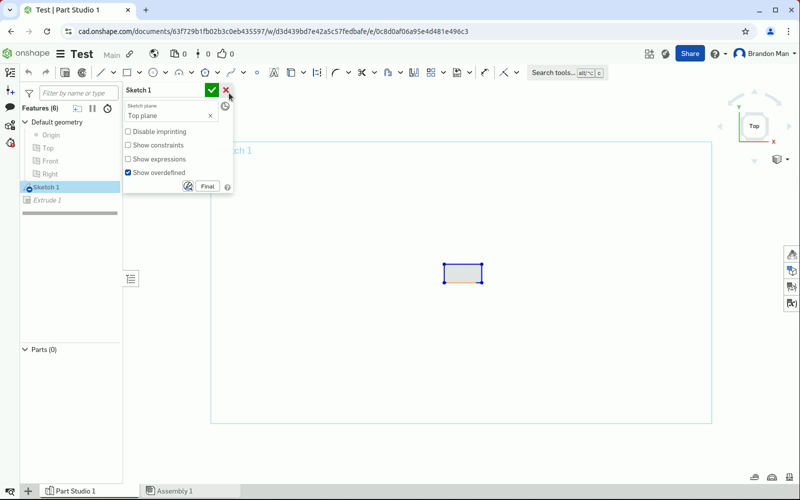
click(229, 92)
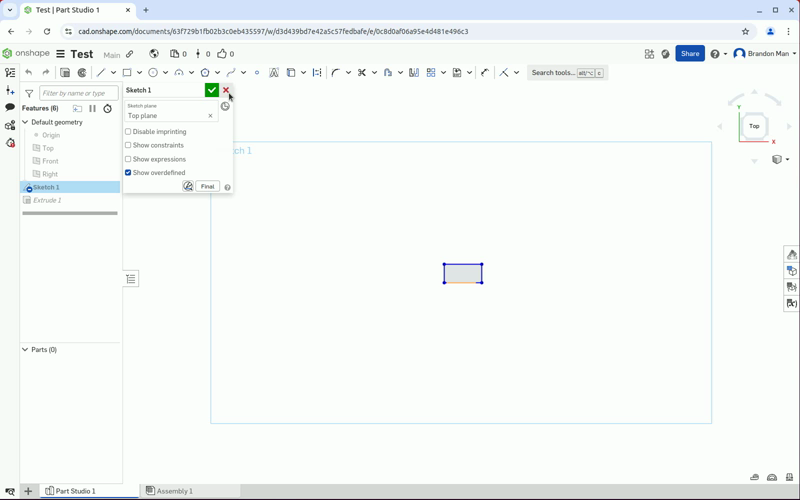
key(shift+s)
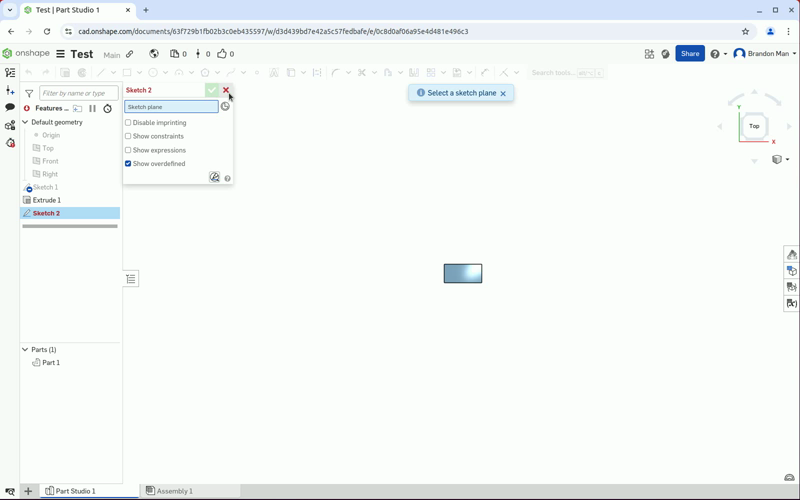
mouse_move(73, 150)
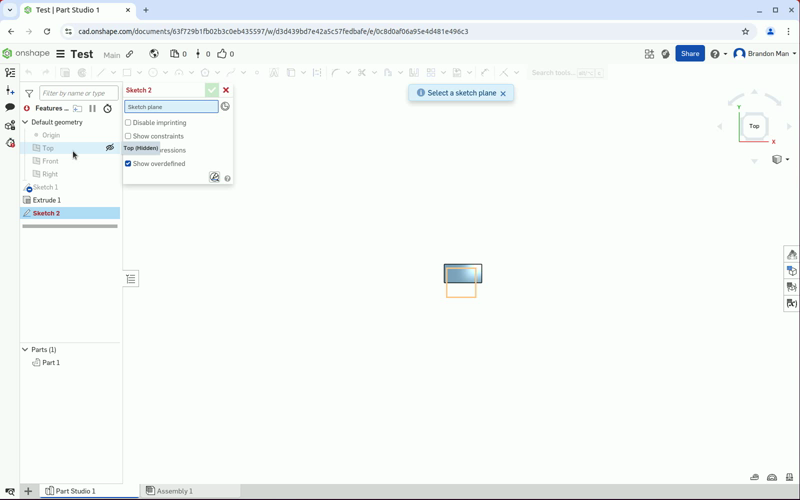
click(73, 150)
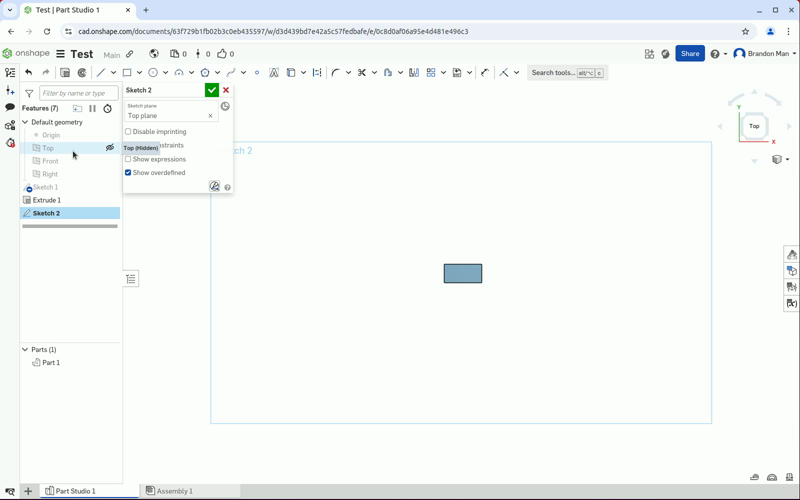
mouse_move(73, 352)
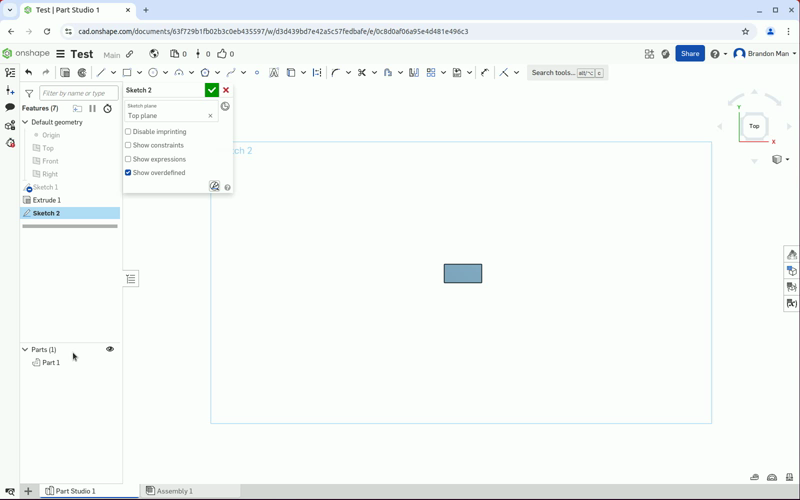
key(y)
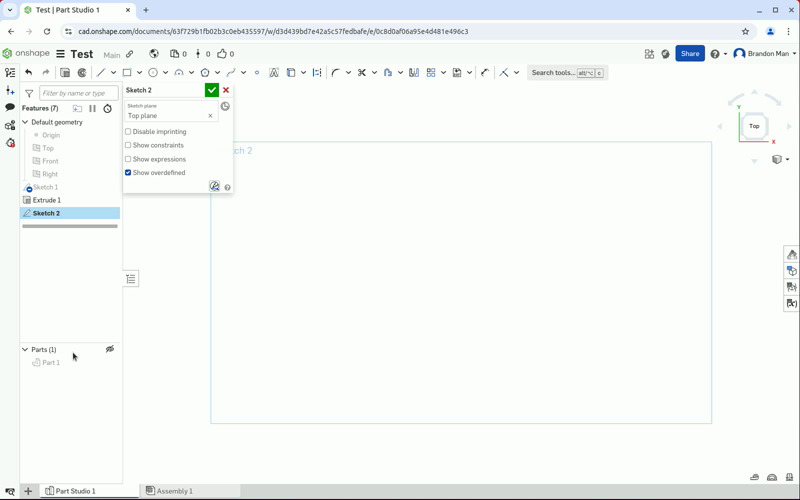
key(l)
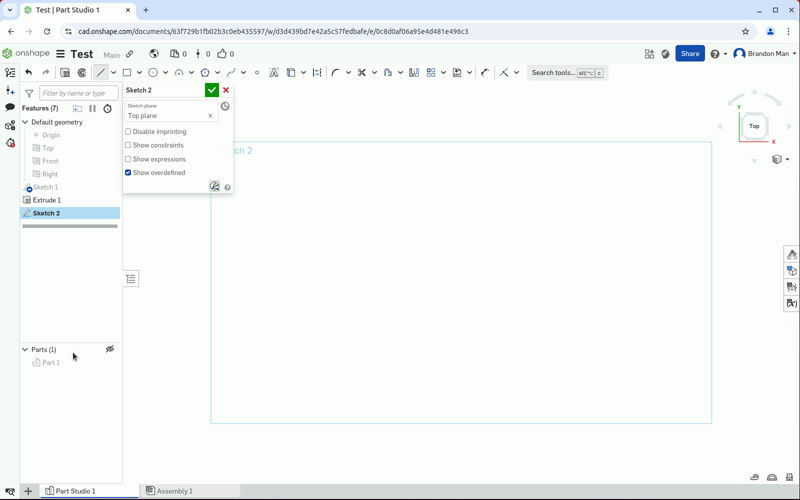
key_down(shift)
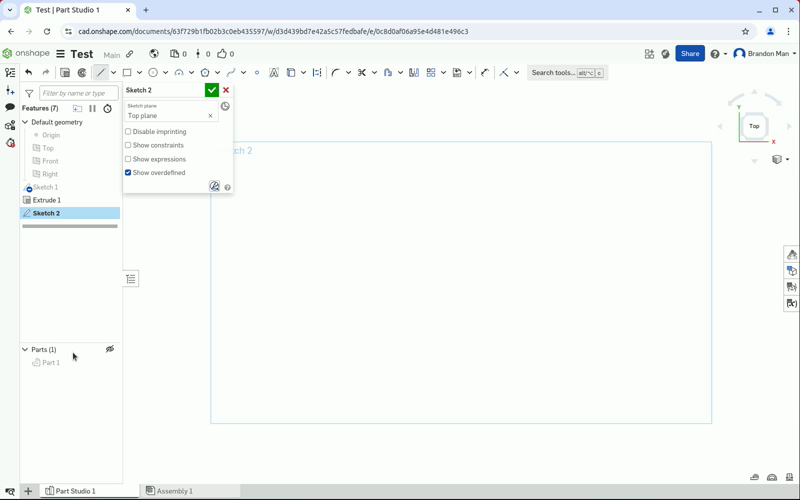
mouse_move(537, 282)
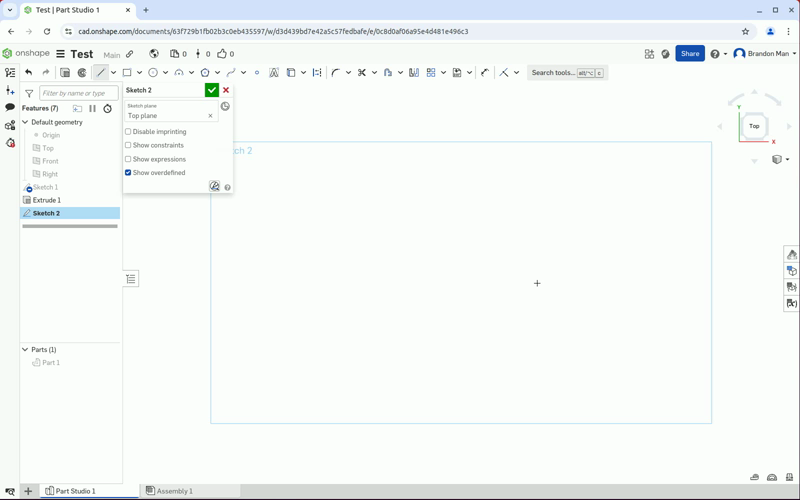
click(537, 282)
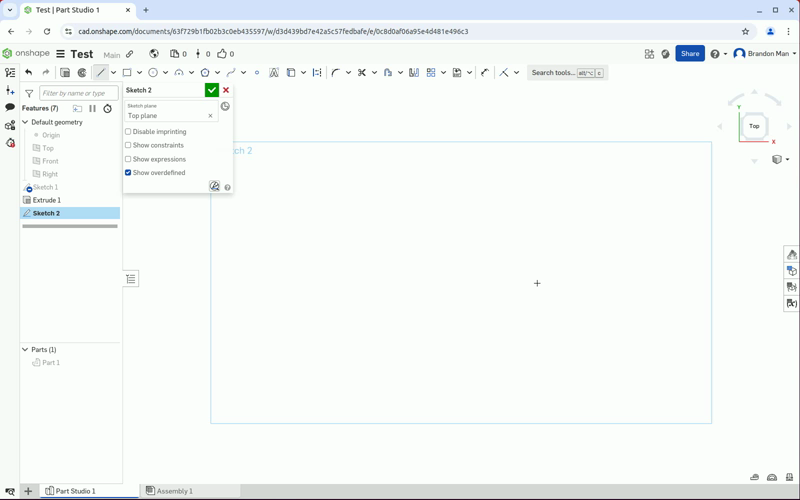
key_up(shift)
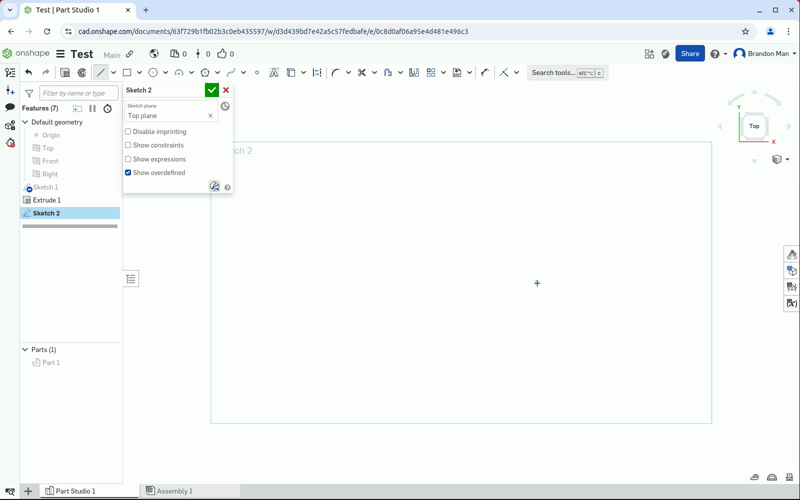
key_down(shift)
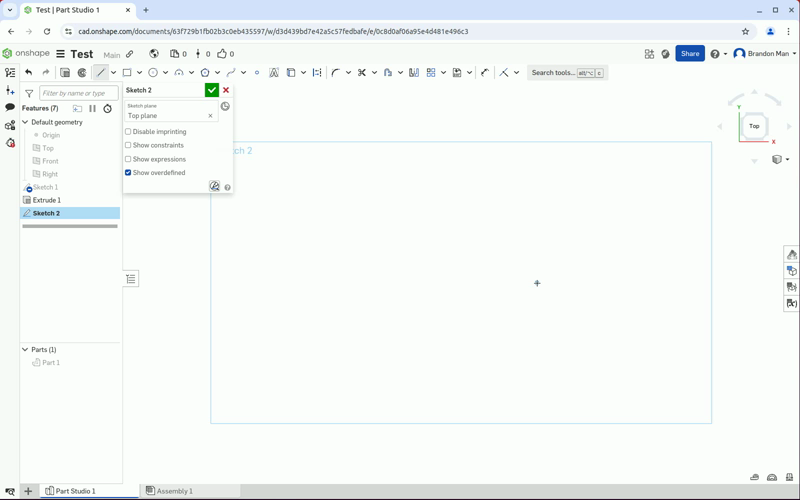
mouse_move(567, 282)
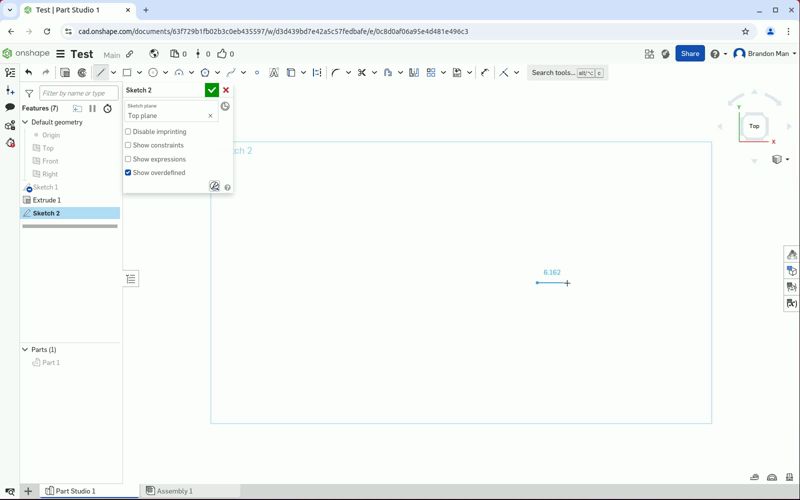
mouse_move(574, 282)
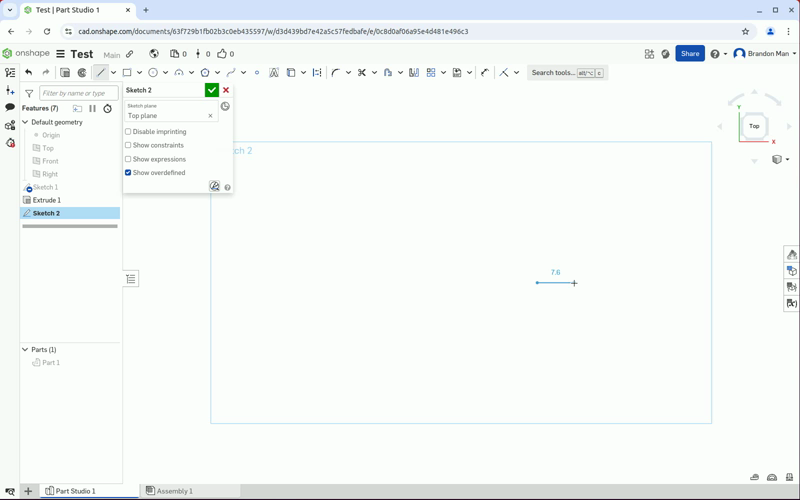
click(574, 282)
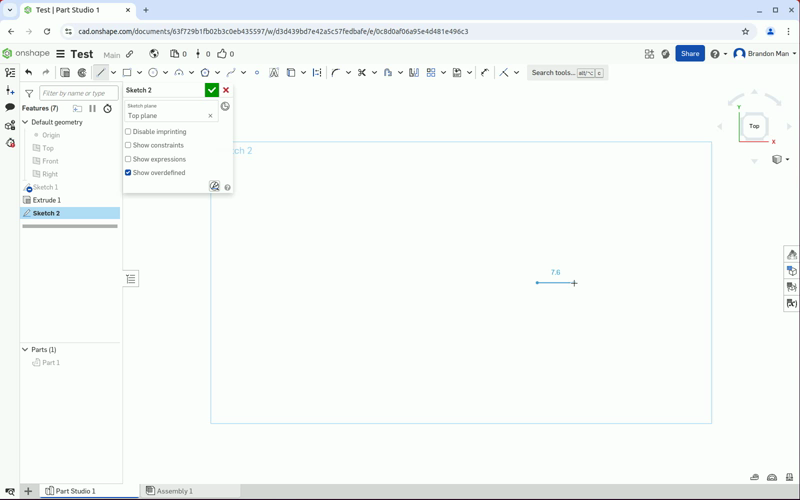
key_up(shift)
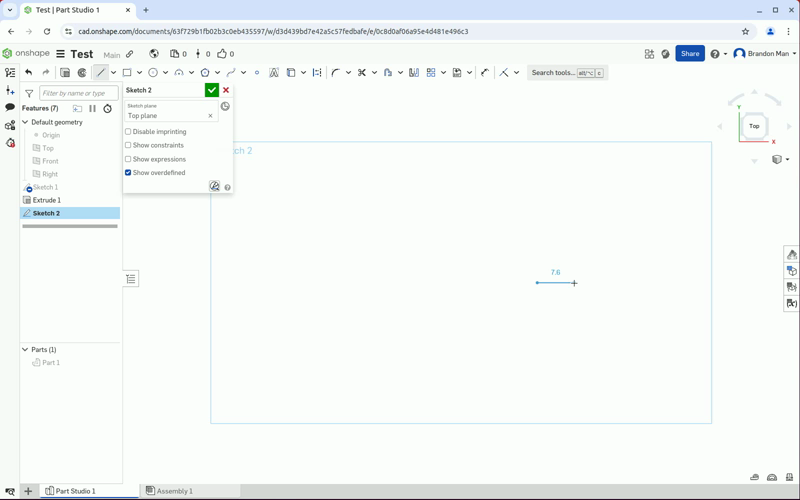
key_down(shift)
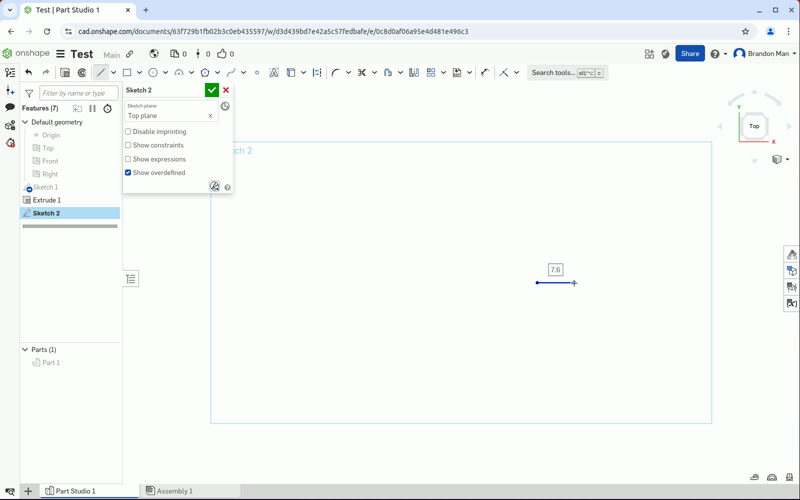
mouse_move(589, 282)
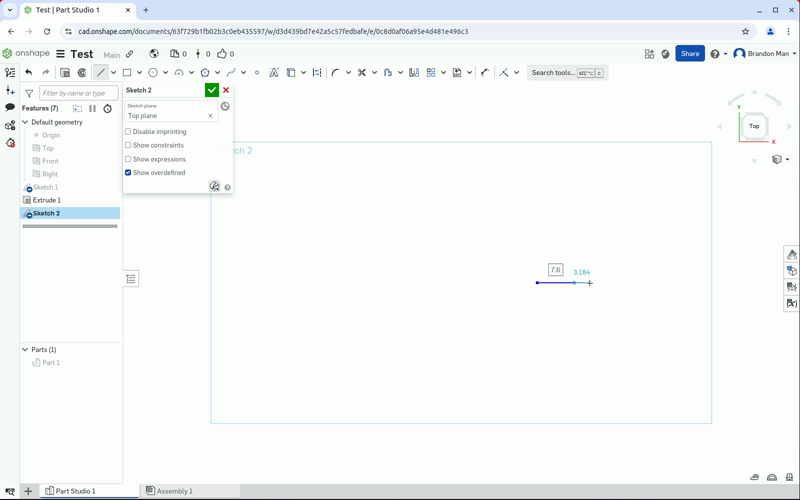
mouse_move(574, 264)
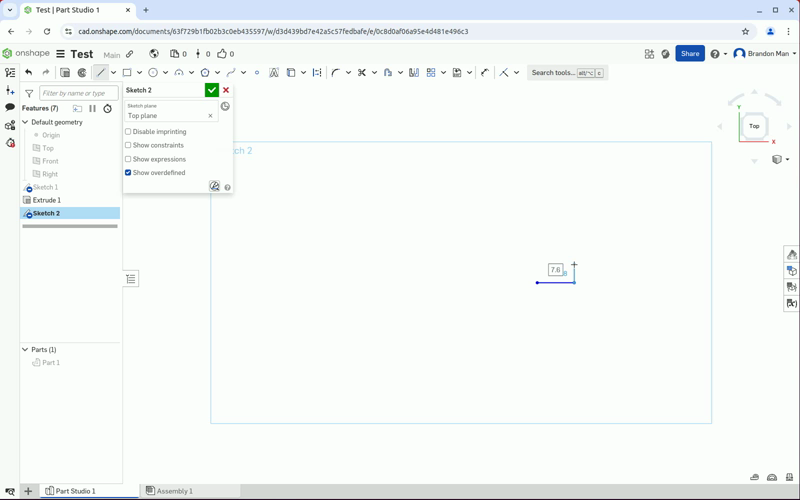
click(574, 264)
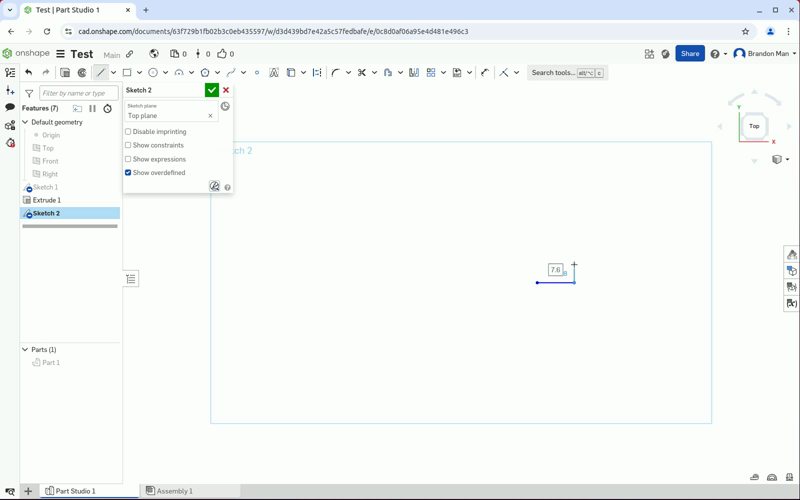
key_up(shift)
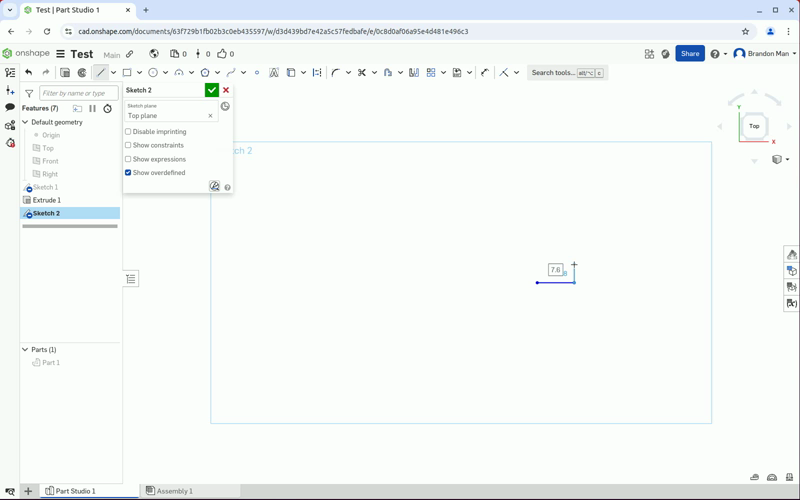
key_down(shift)
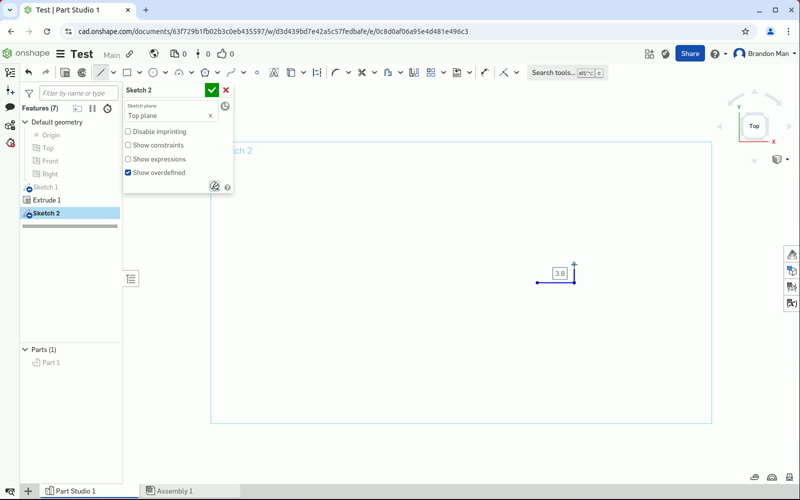
mouse_move(589, 264)
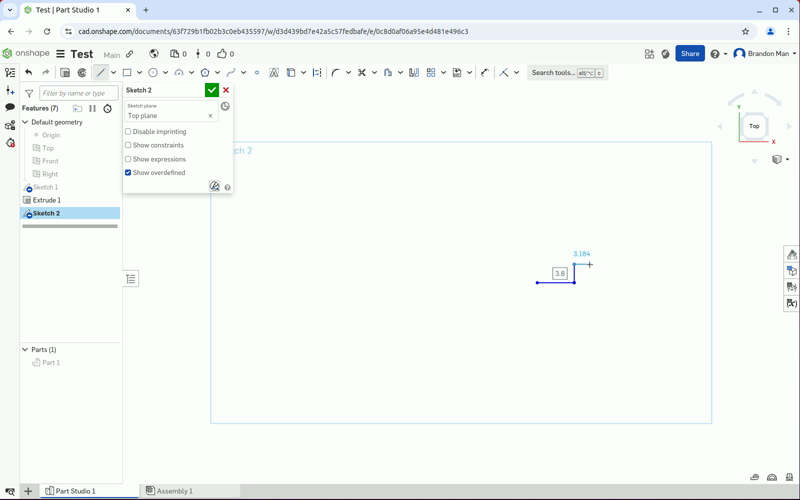
mouse_move(537, 264)
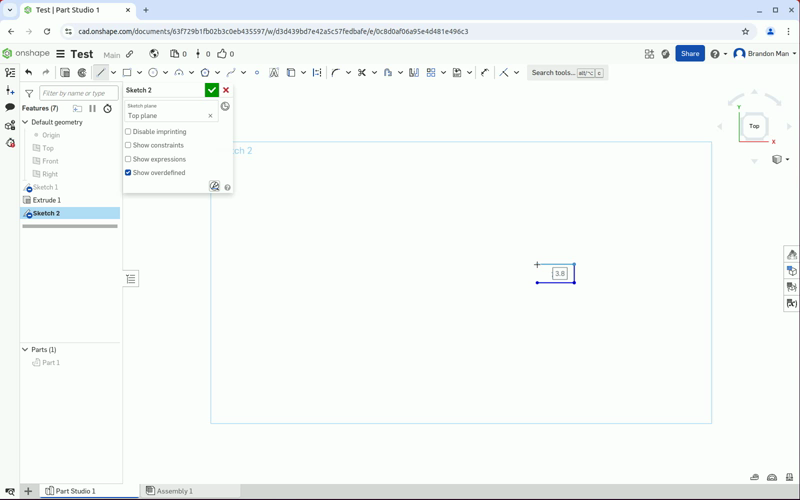
click(537, 264)
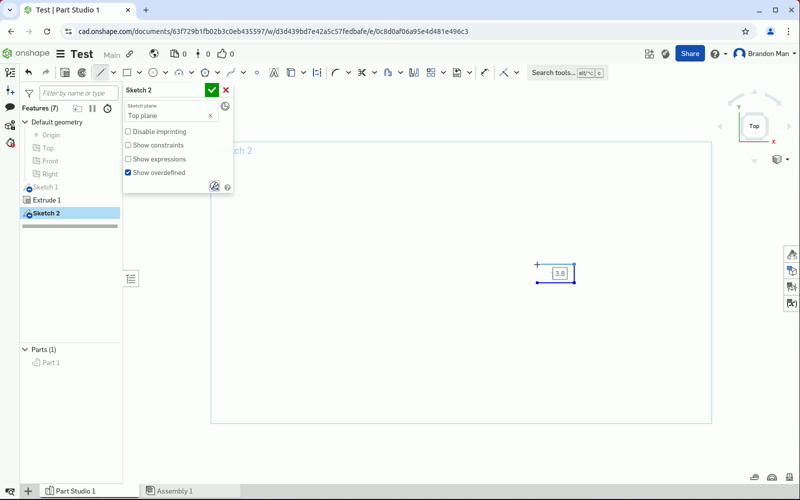
key_up(shift)
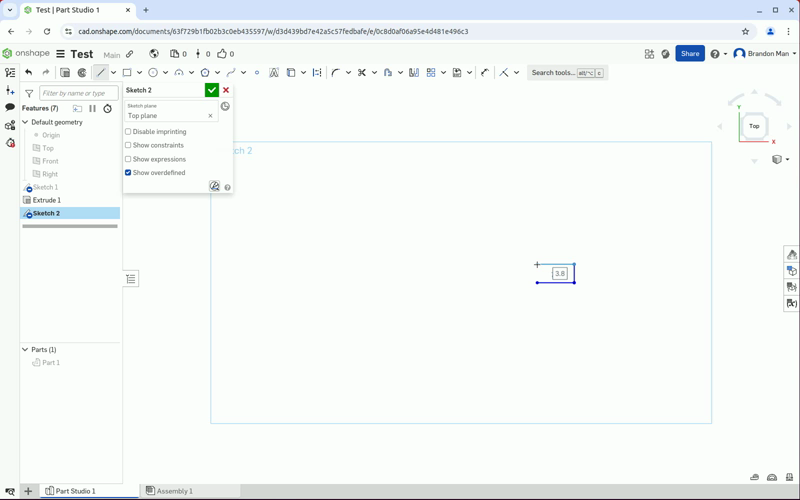
mouse_move(567, 264)
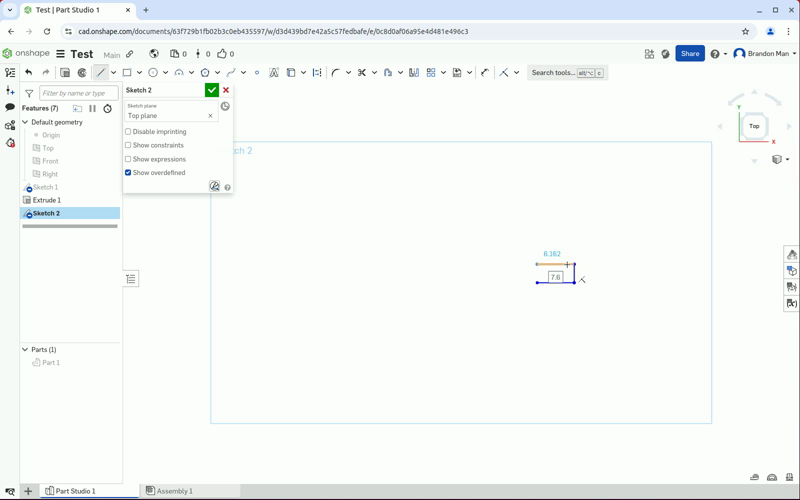
key_down(shift)
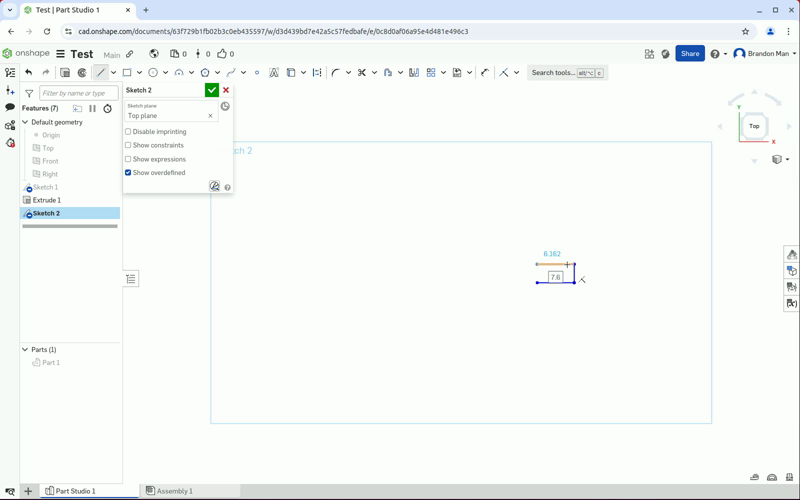
mouse_move(537, 282)
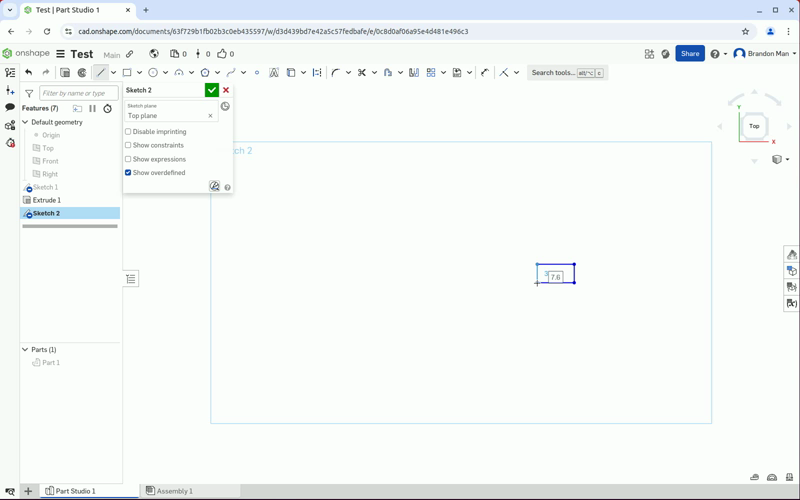
key_up(shift)
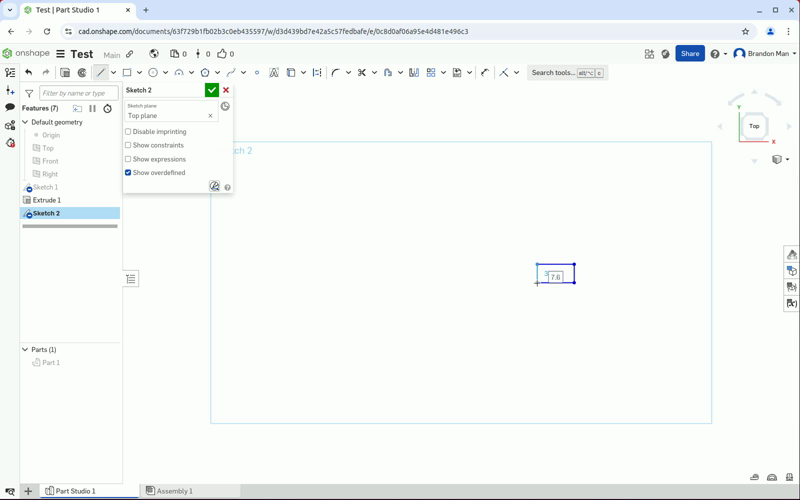
click(537, 282)
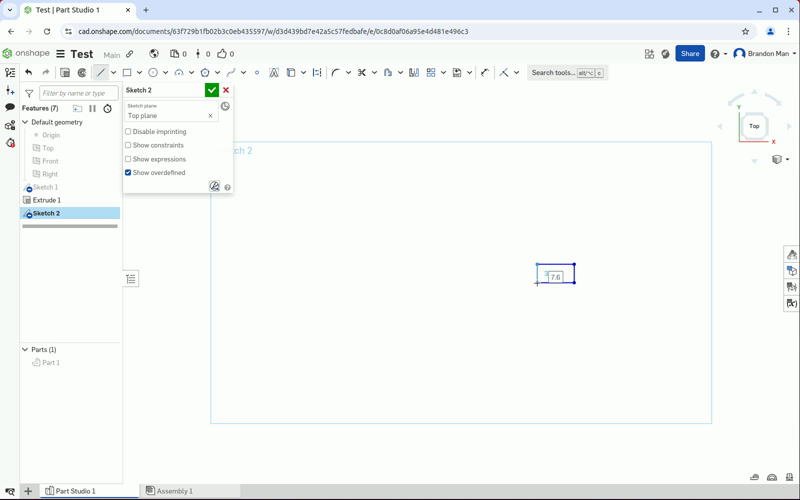
key(esc)
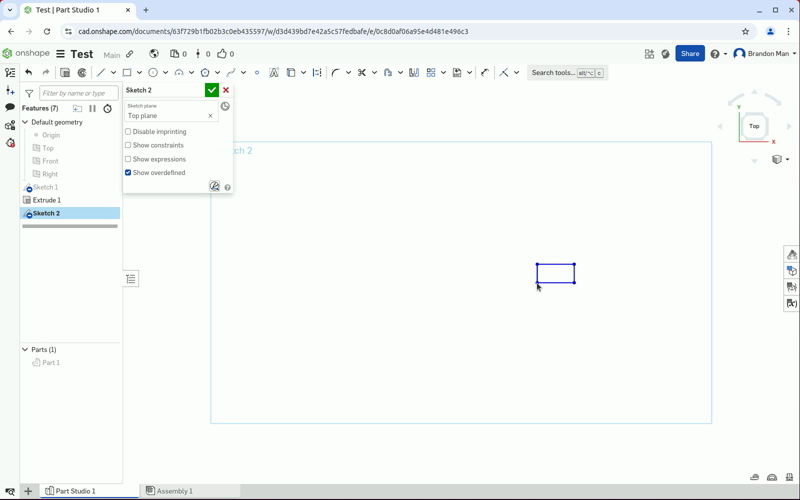
mouse_move(538, 282)
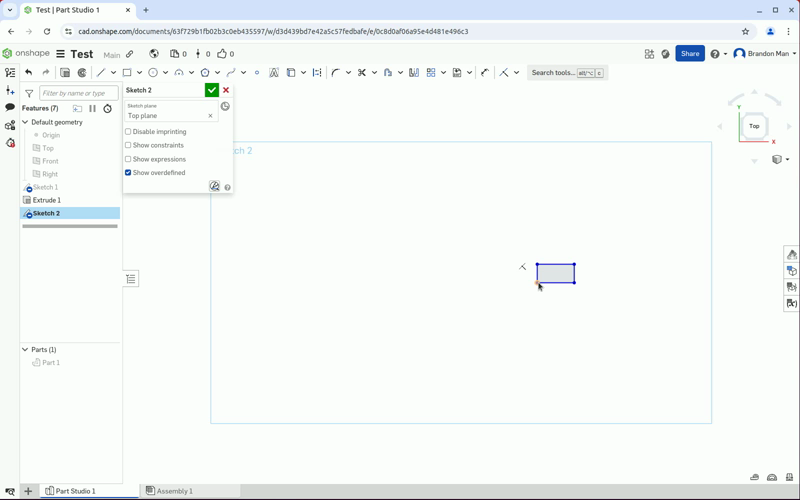
scroll(6)
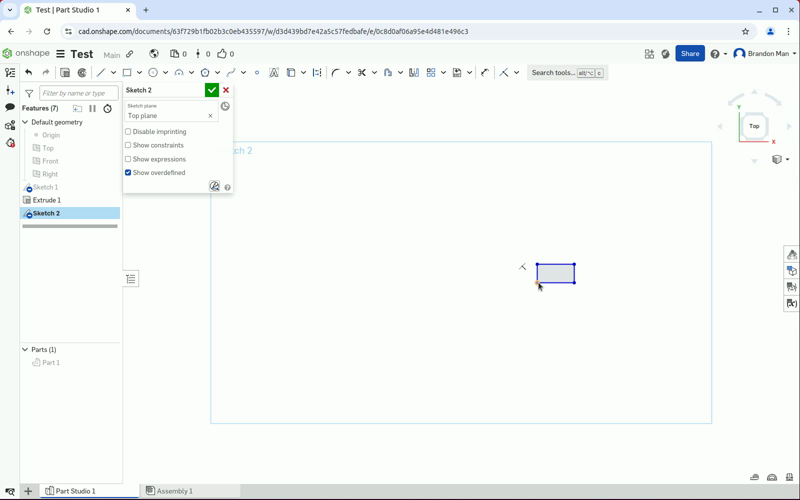
scroll(6)
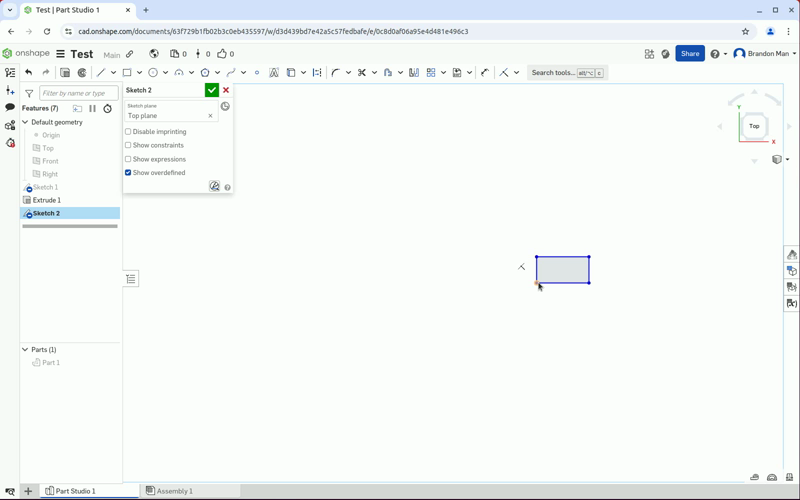
scroll(6)
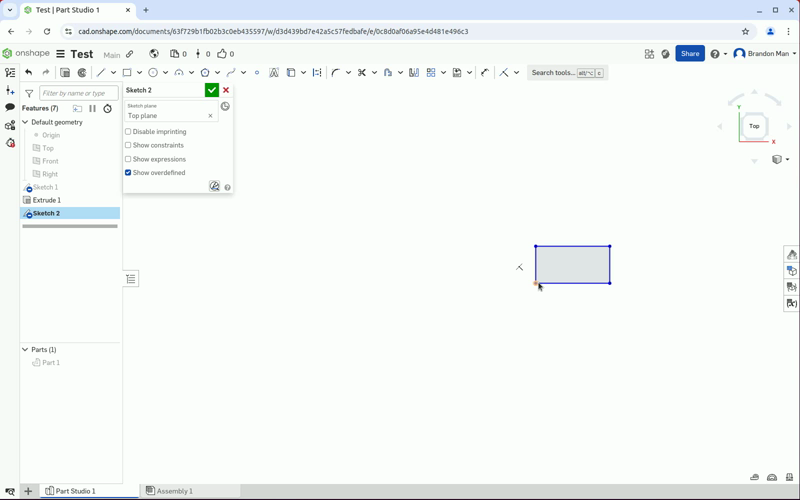
scroll(6)
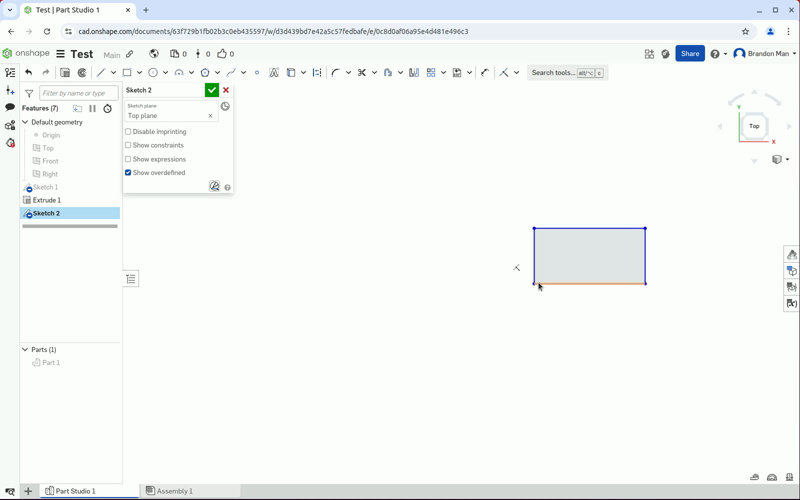
scroll(6)
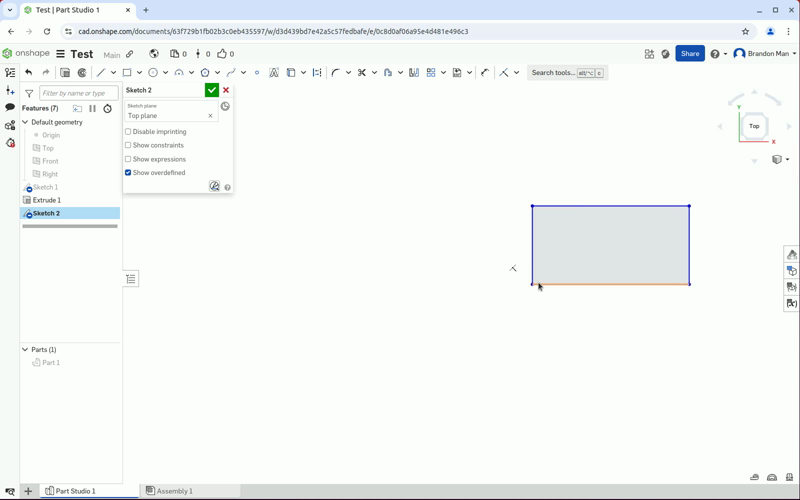
scroll(6)
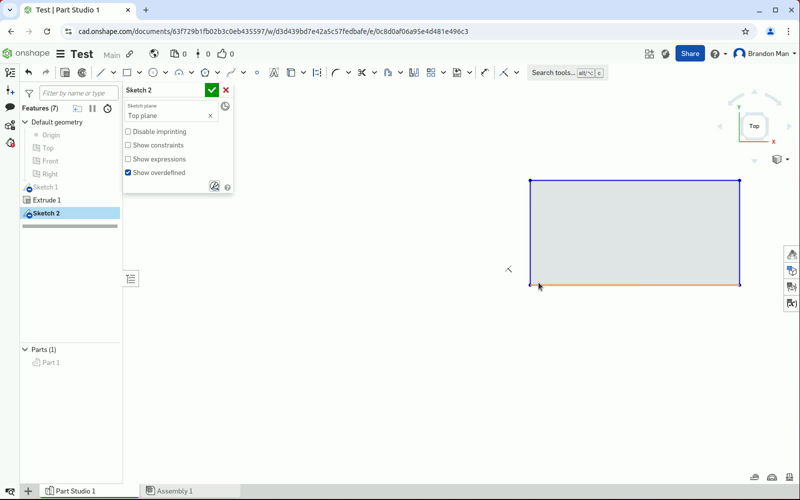
scroll(6)
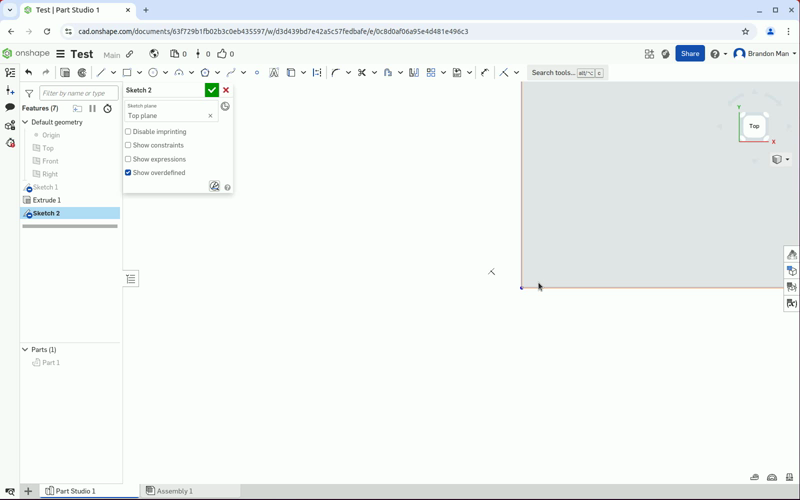
click(538, 282)
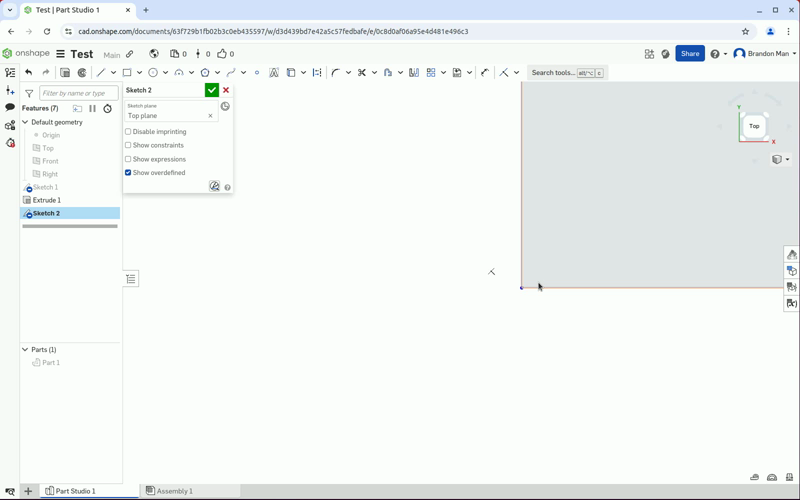
scroll(-6)
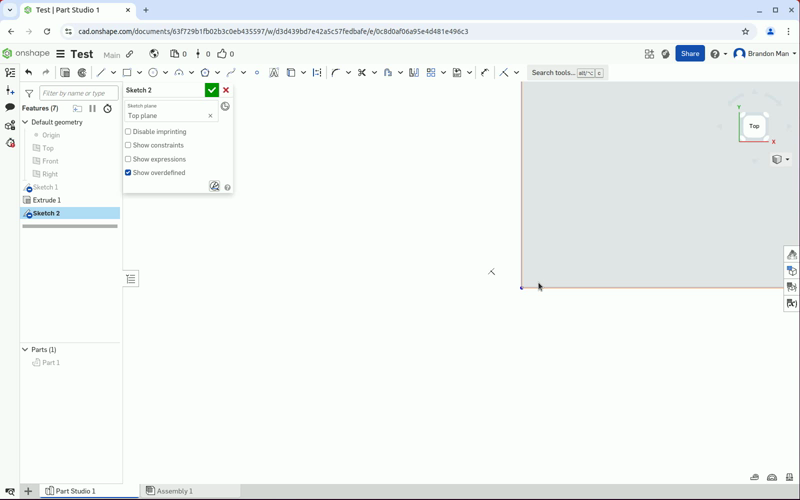
scroll(-6)
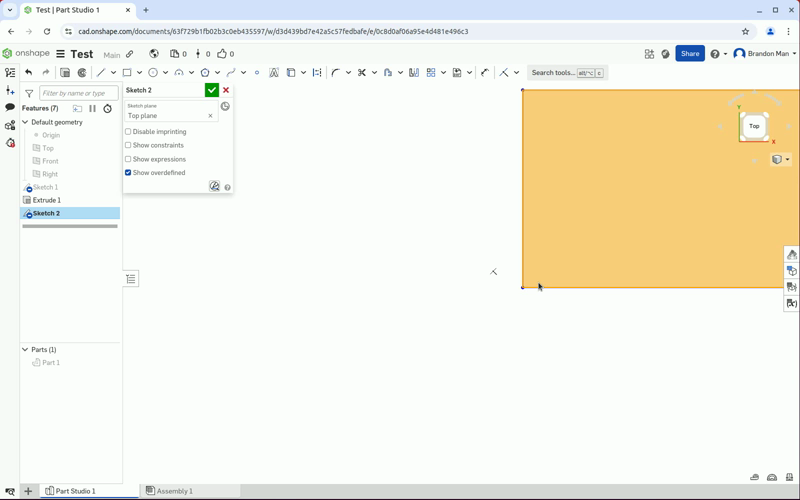
scroll(-6)
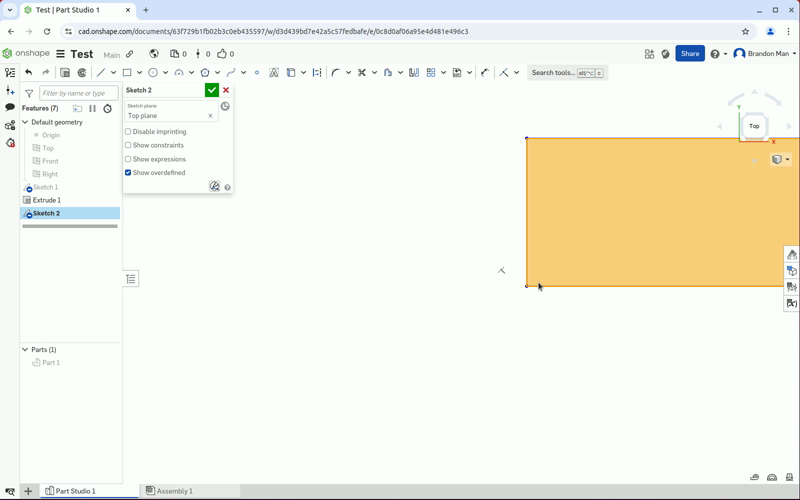
scroll(-6)
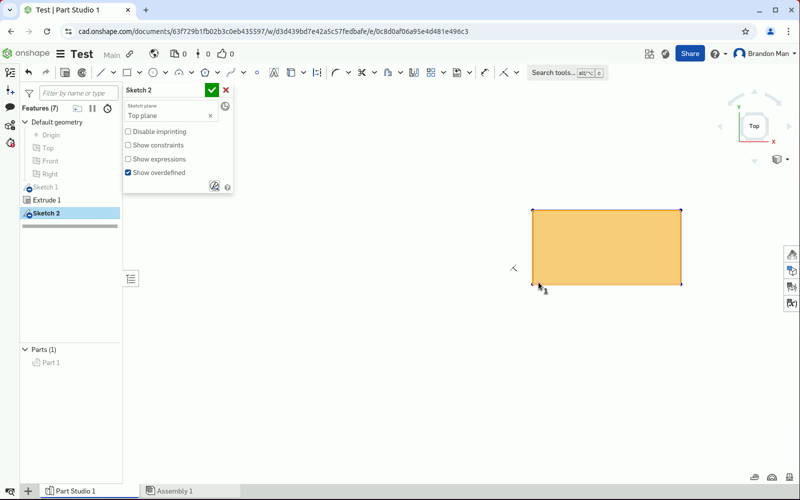
scroll(-6)
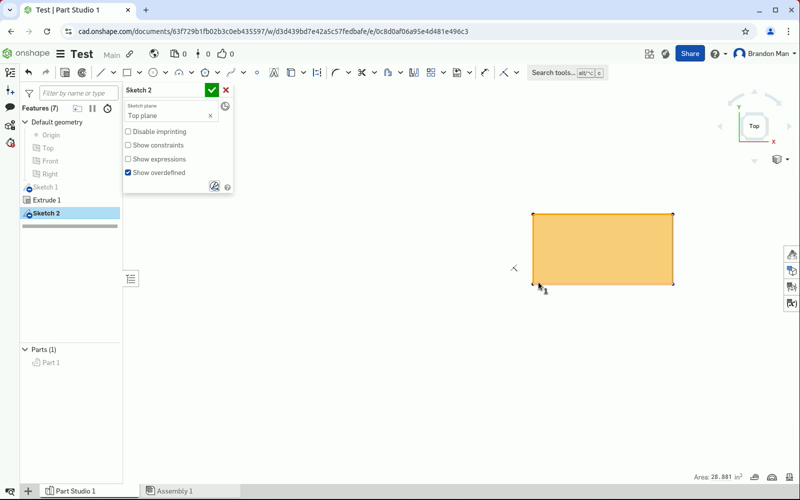
scroll(-6)
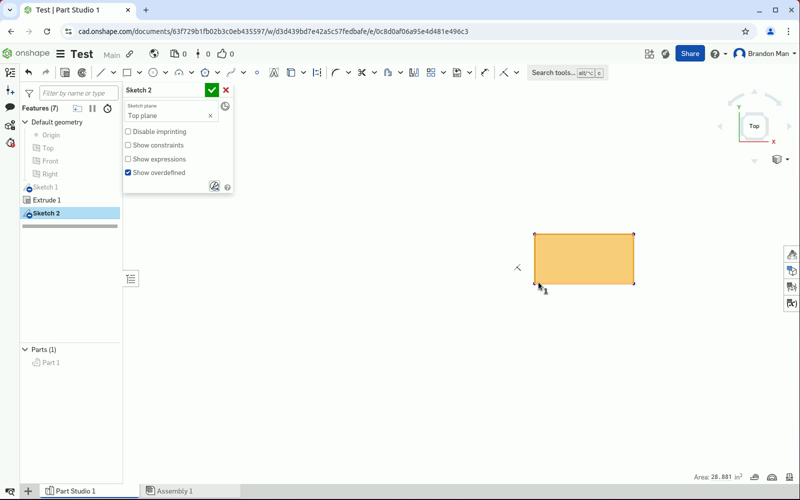
scroll(-6)
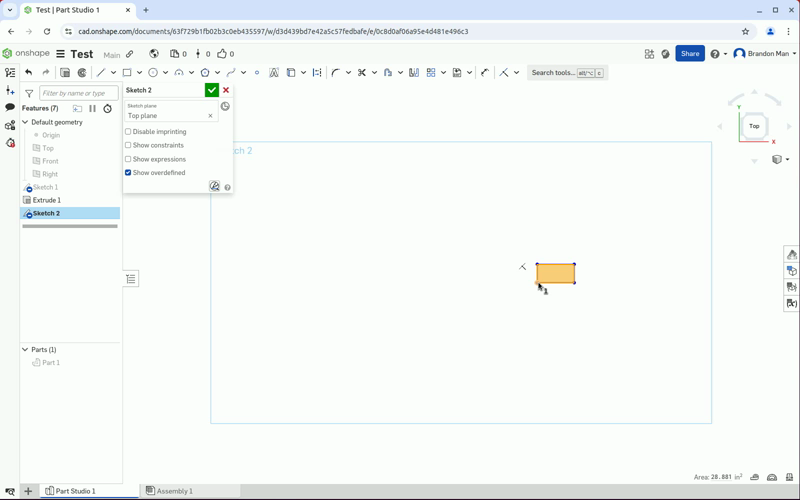
mouse_move(73, 352)
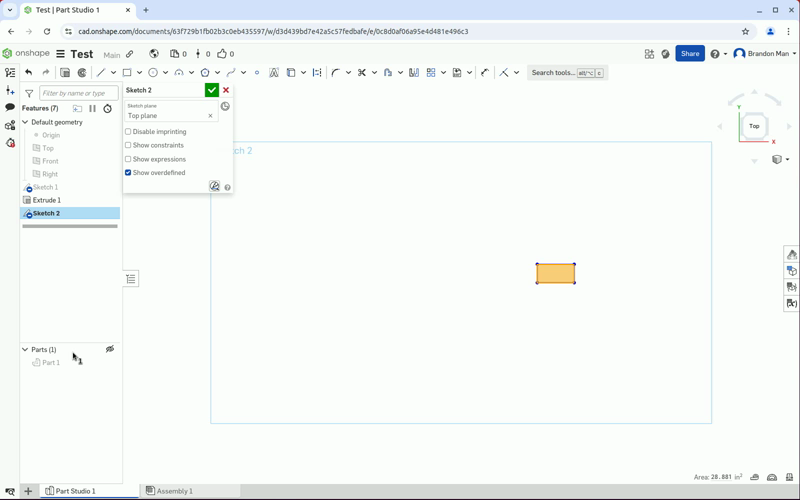
key(shift+y)
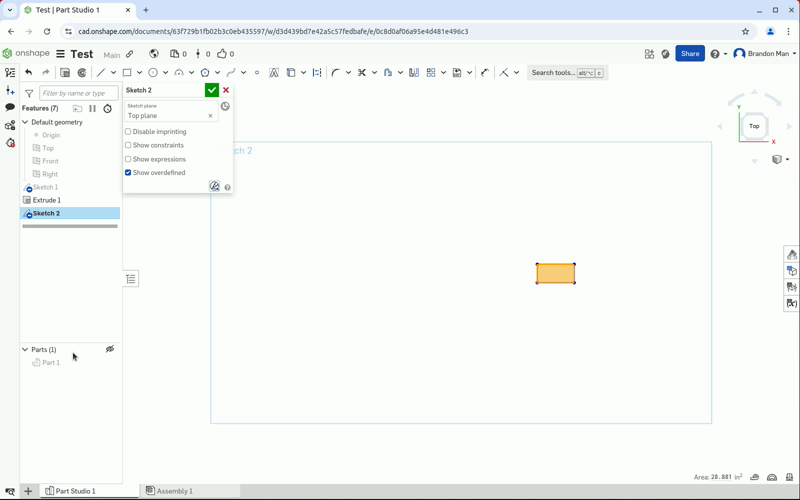
key(shift+e)
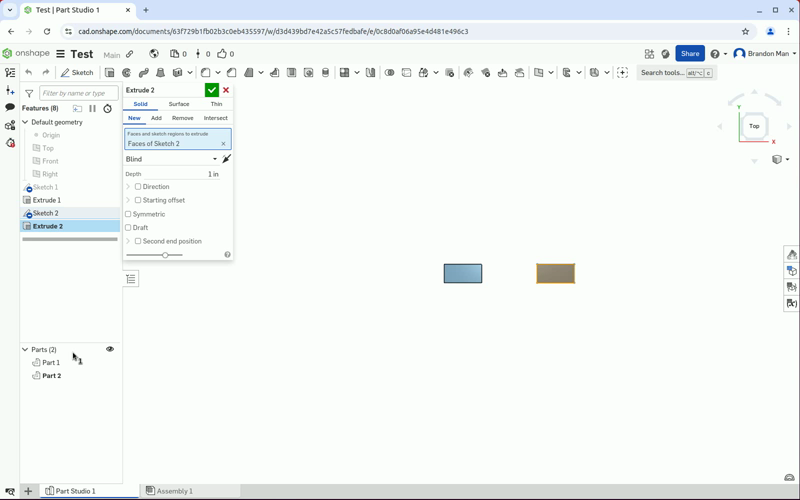
mouse_move(143, 106)
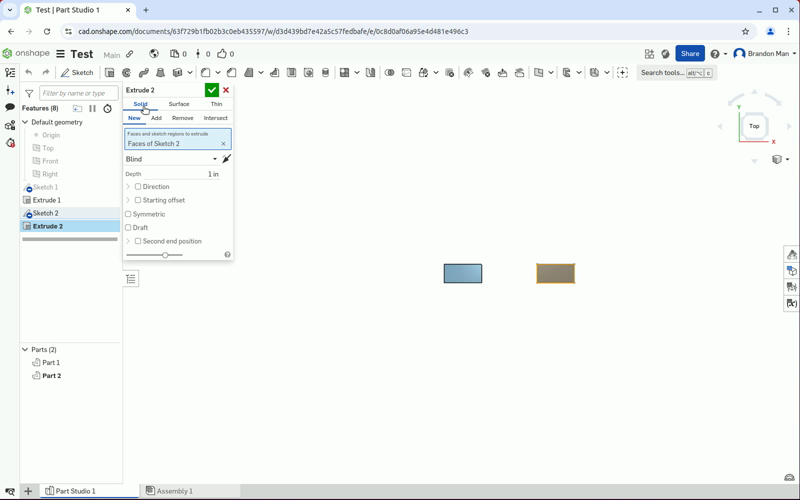
click(143, 106)
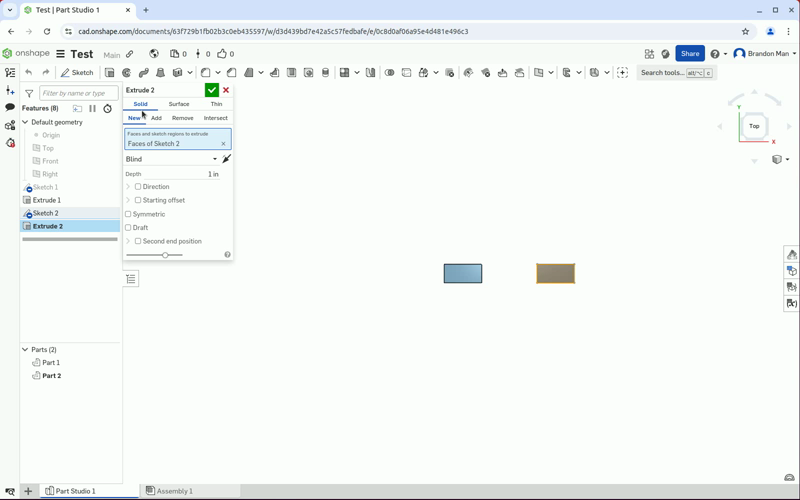
mouse_move(137, 120)
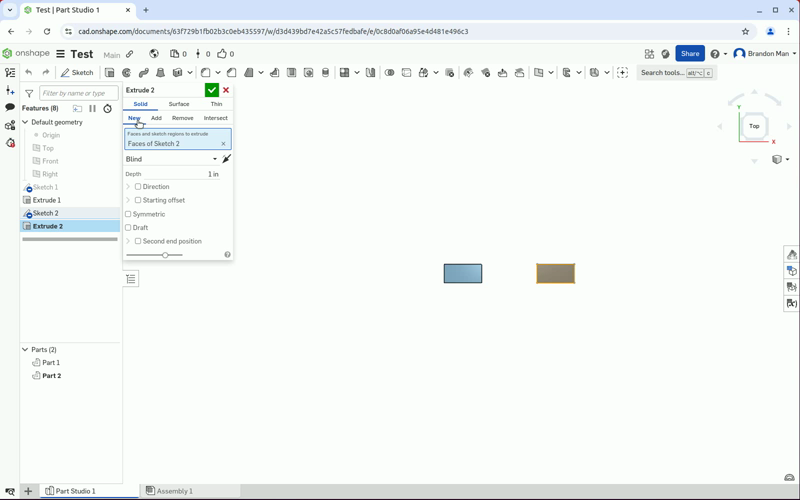
click(137, 120)
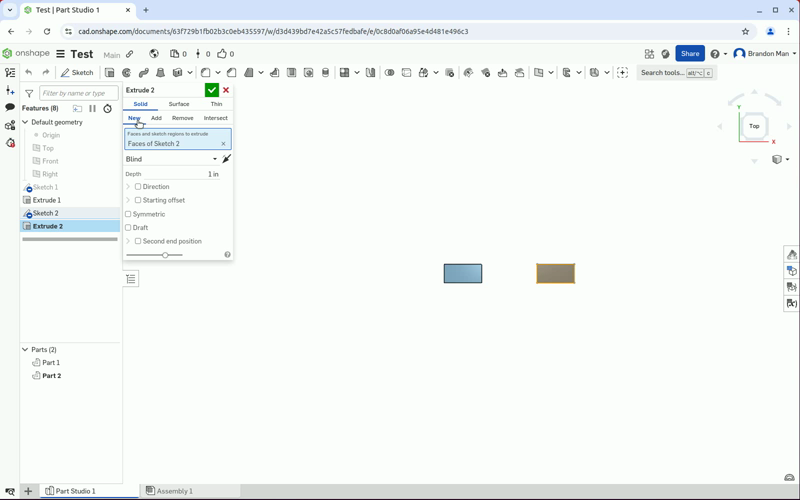
key(tab, 4)
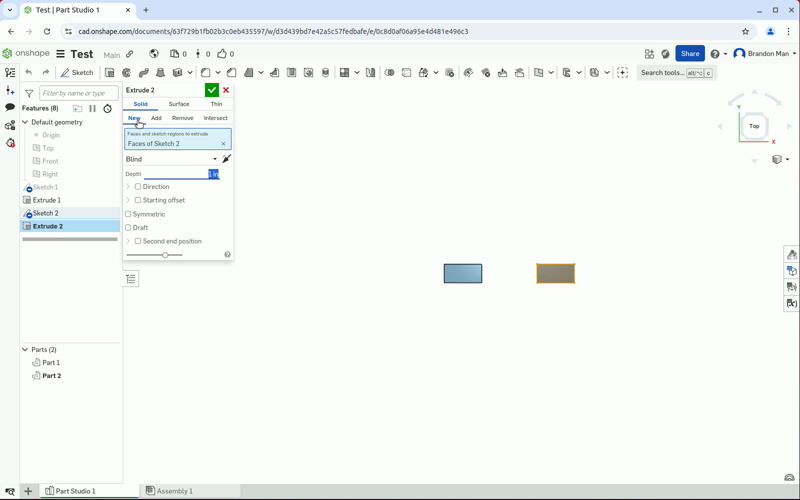
text(1.926)
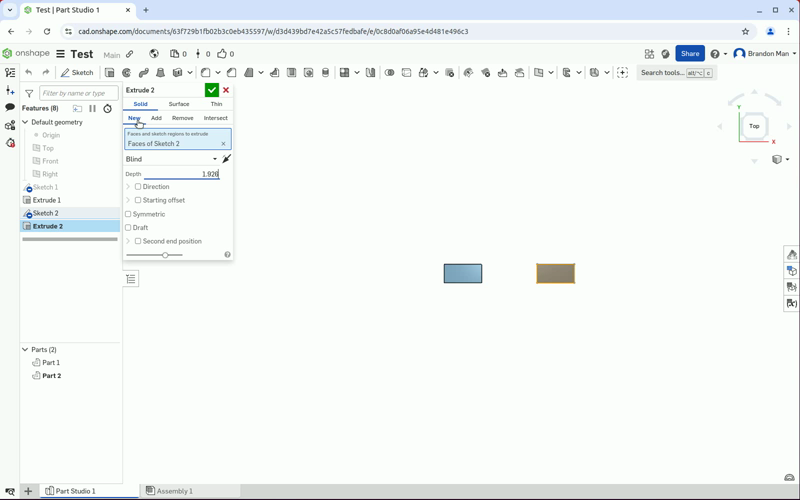
key(enter)
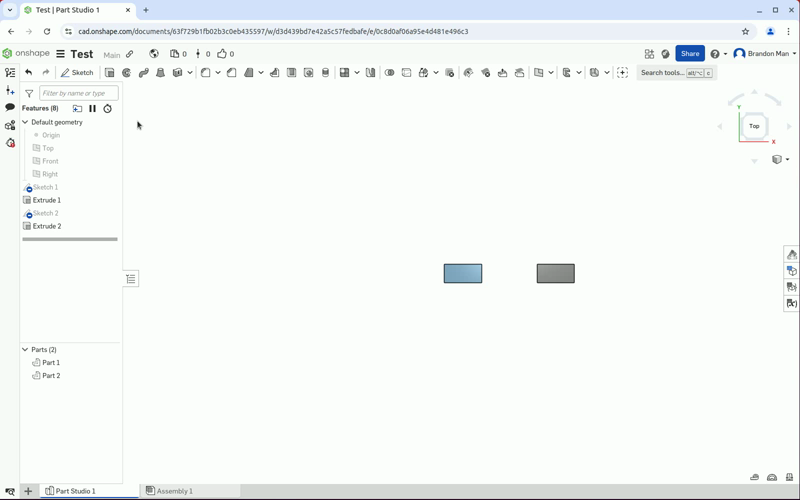
key(shift+h)
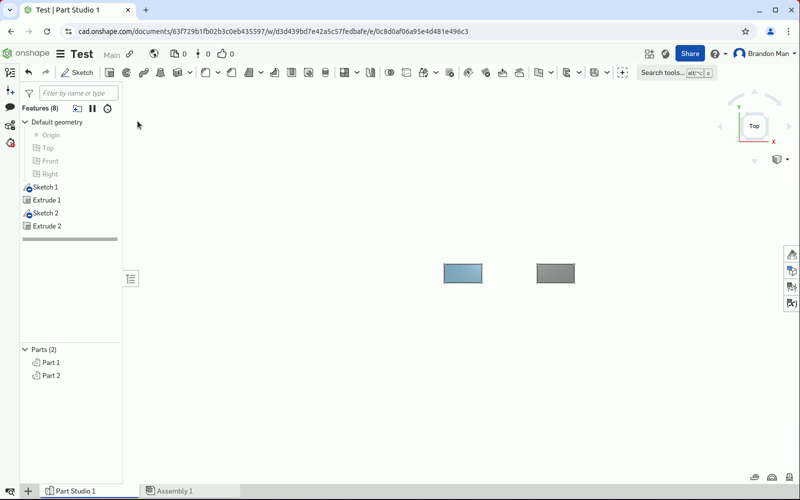
key(shift+h)
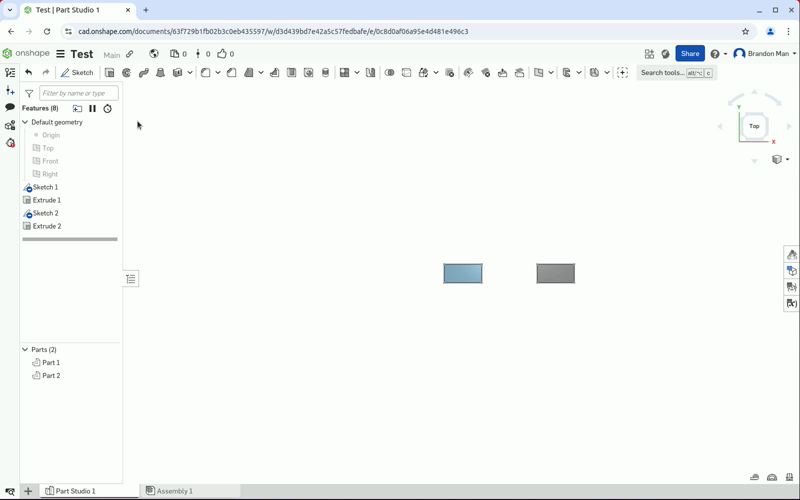
key(shift+7)
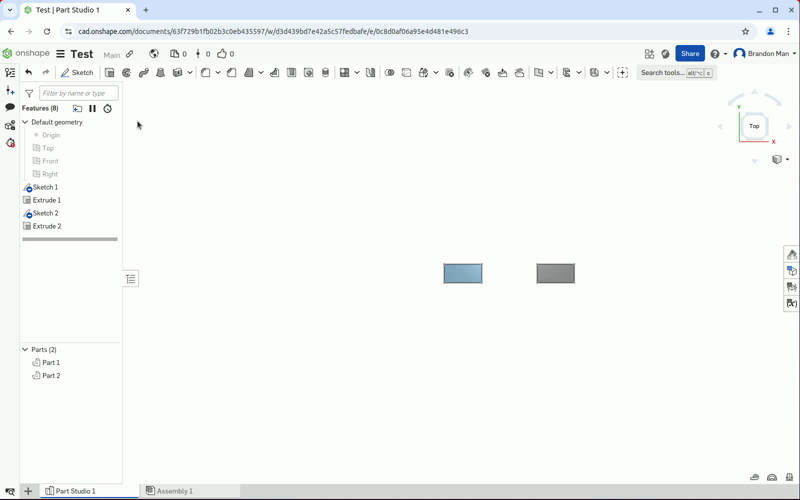
key(up, 3)
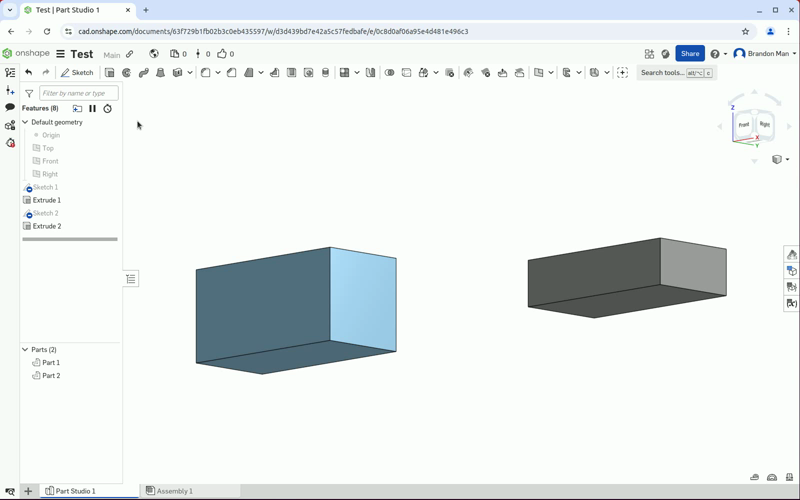
key(left, 3)
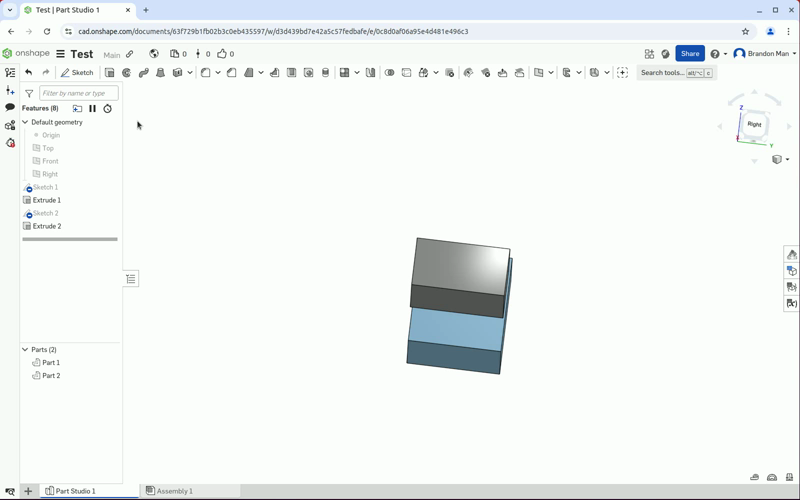
key(right, 3)
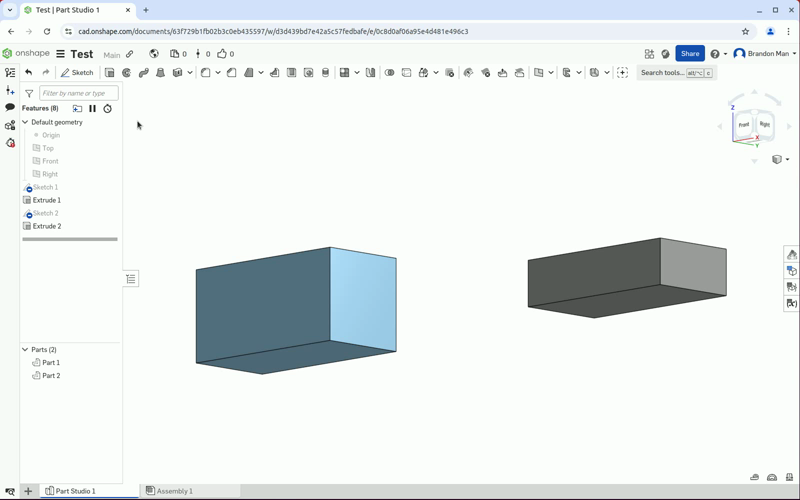
key(down, 3)
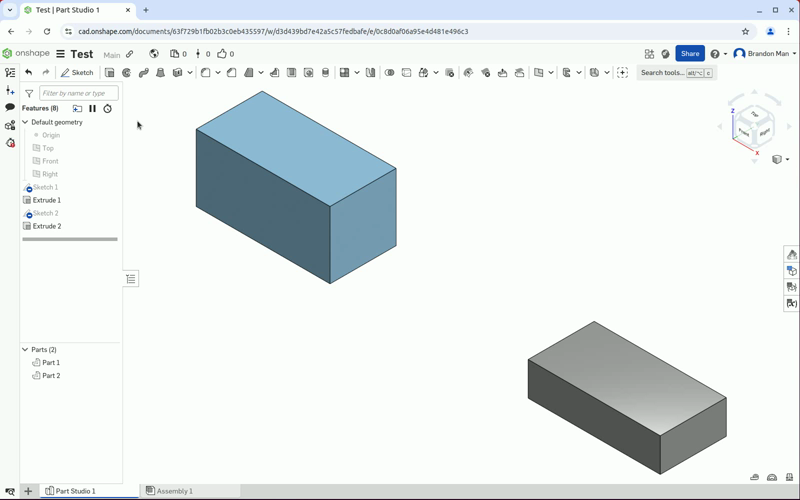
mouse_move(73, 189)
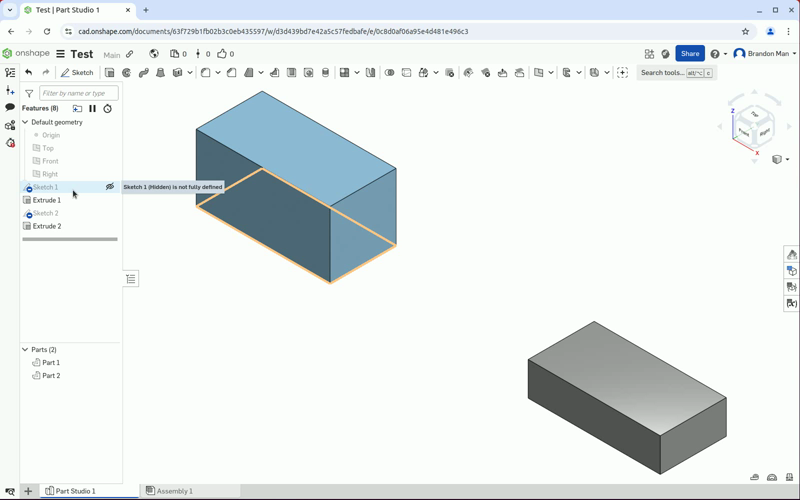
click(73, 189)